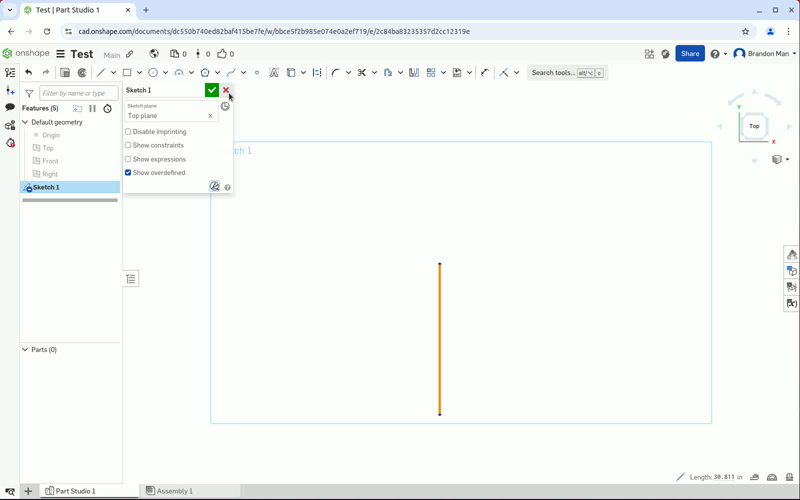
key(shift+h)
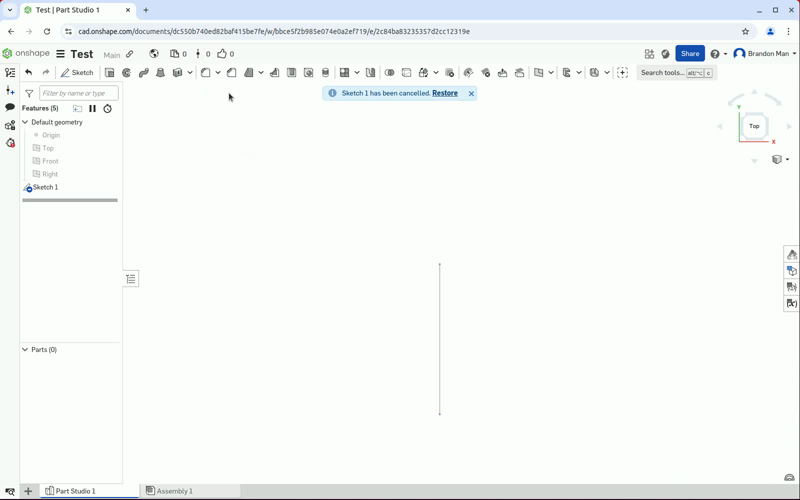
key(shift+s)
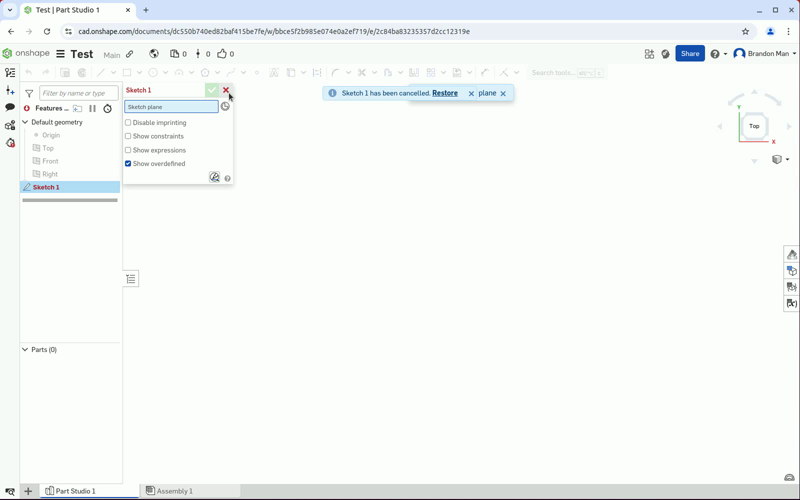
mouse_move(73, 150)
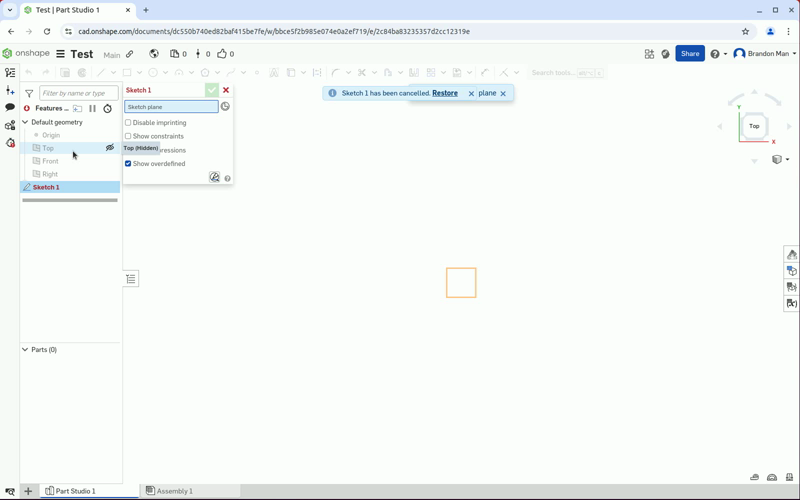
click(73, 150)
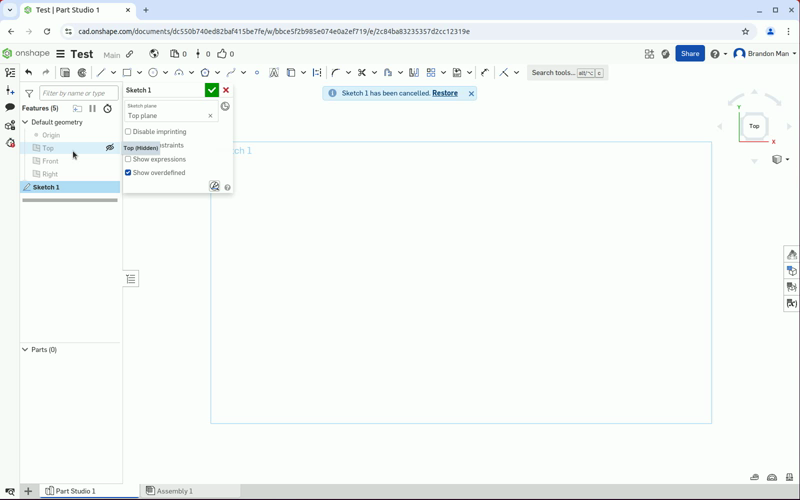
mouse_move(73, 352)
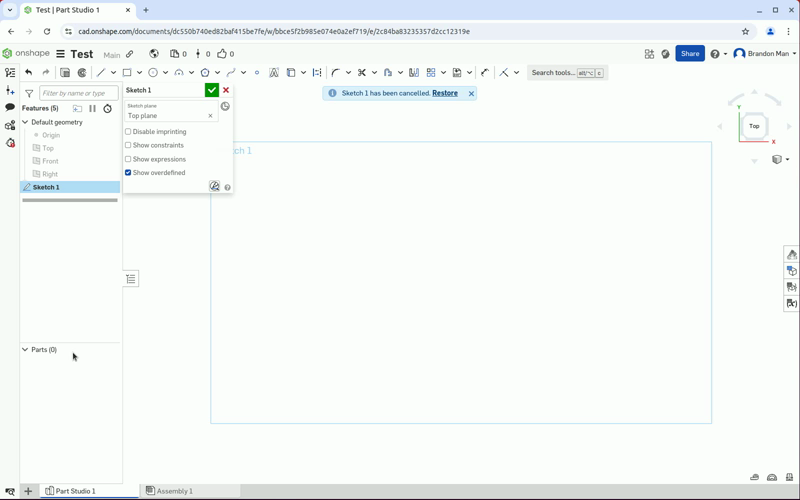
key(y)
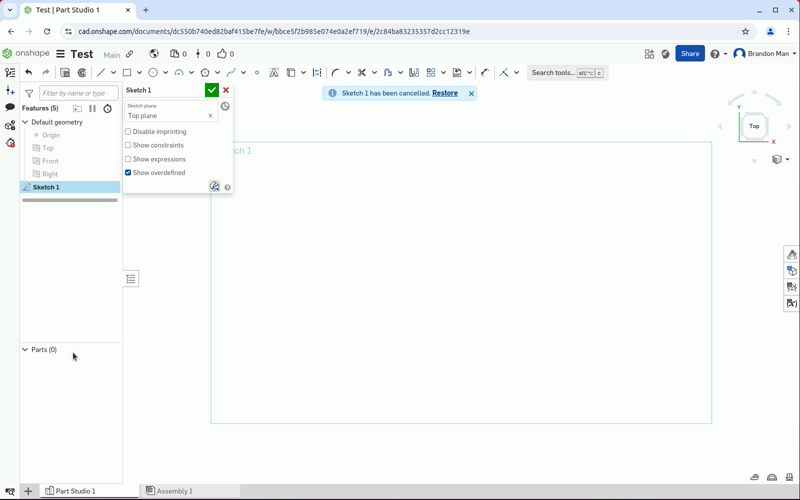
key(l)
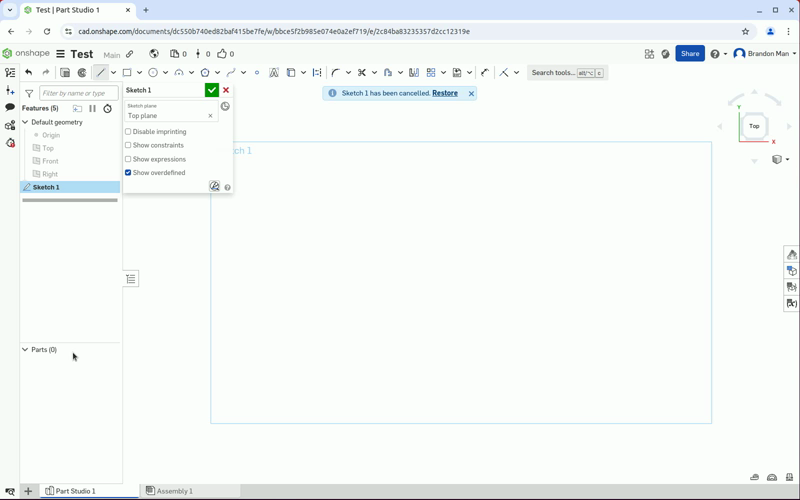
key_down(shift)
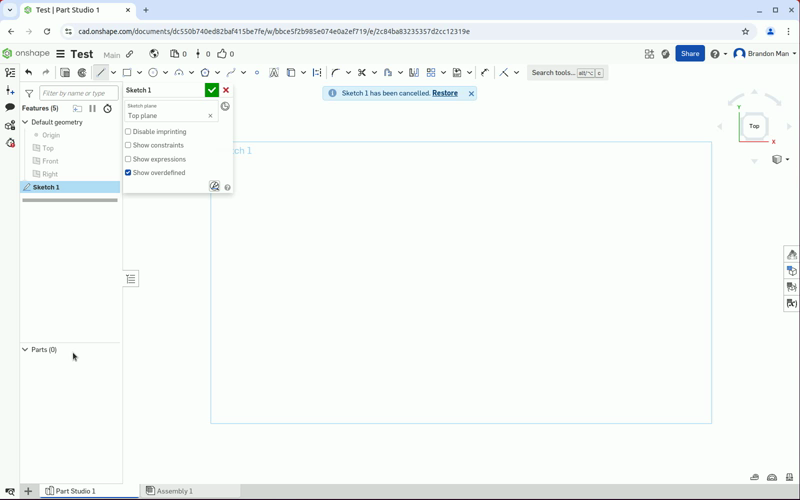
mouse_move(457, 286)
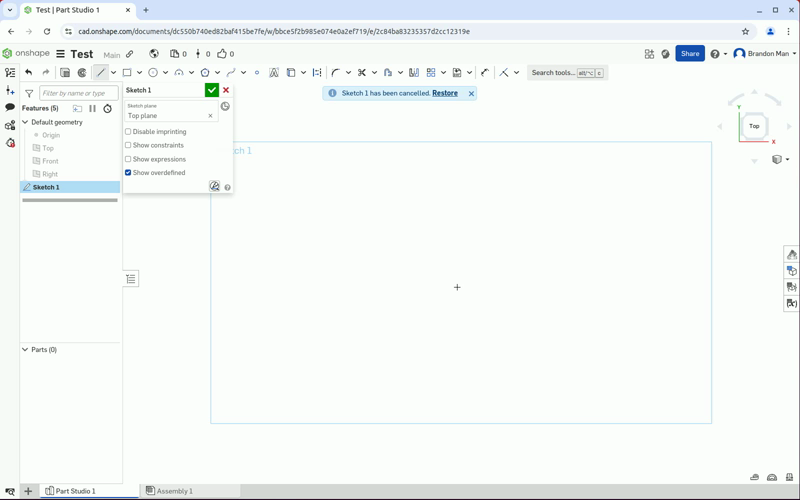
click(457, 286)
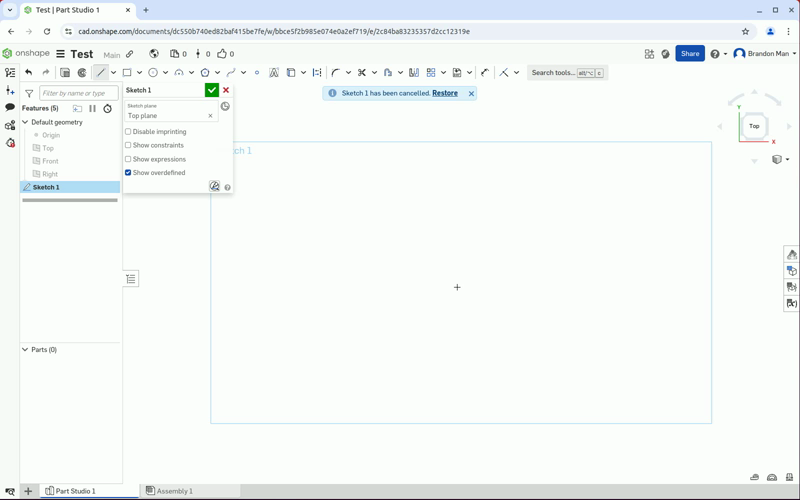
key_up(shift)
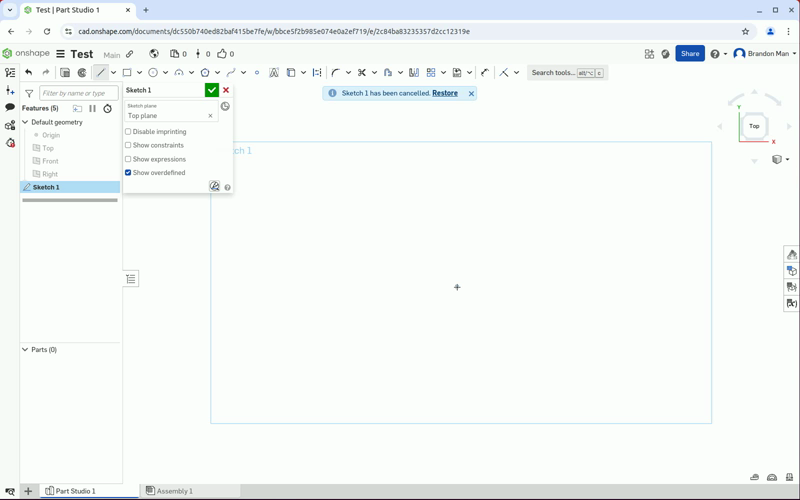
key_down(shift)
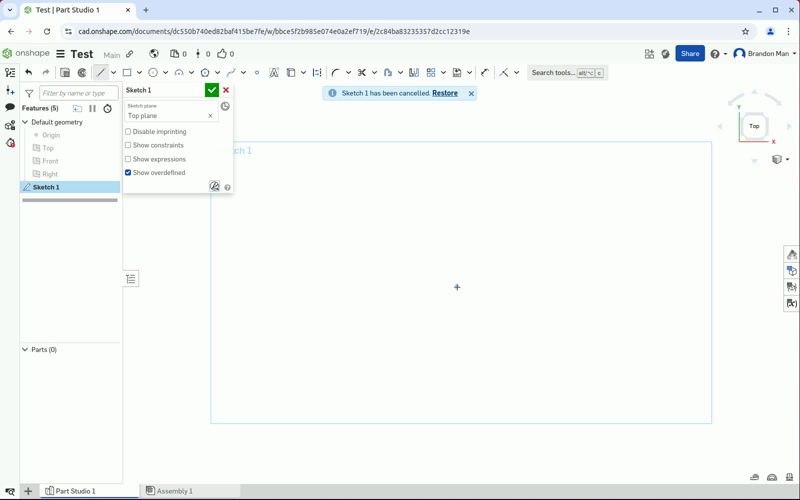
mouse_move(546, 286)
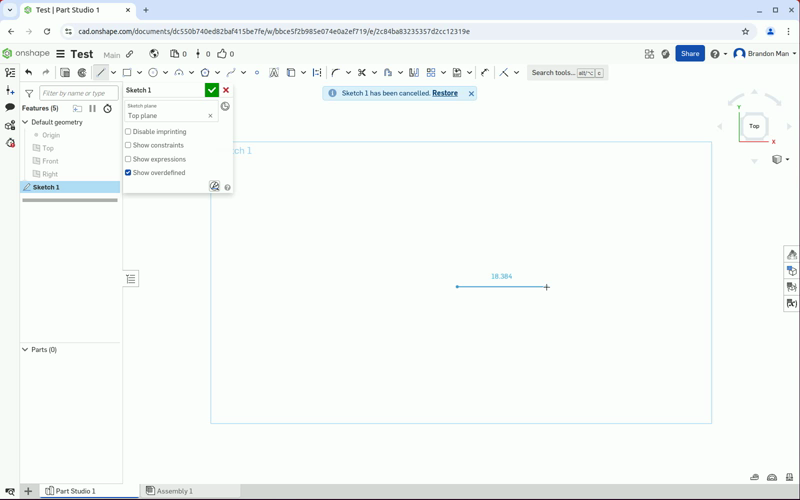
click(546, 286)
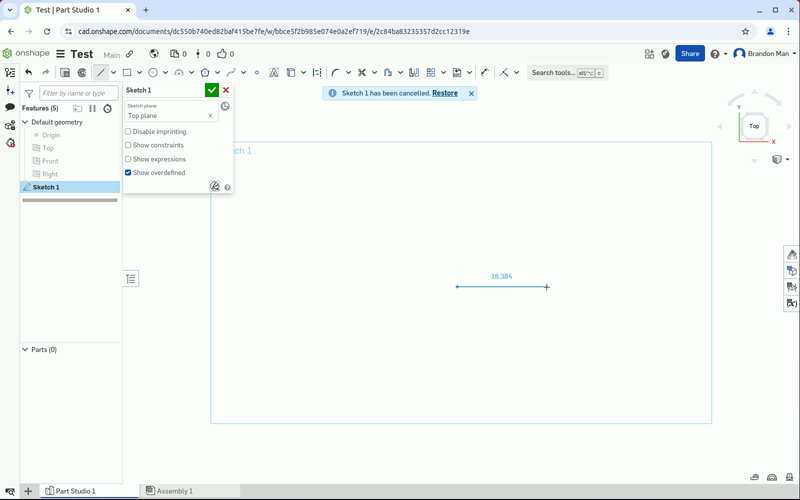
key_up(shift)
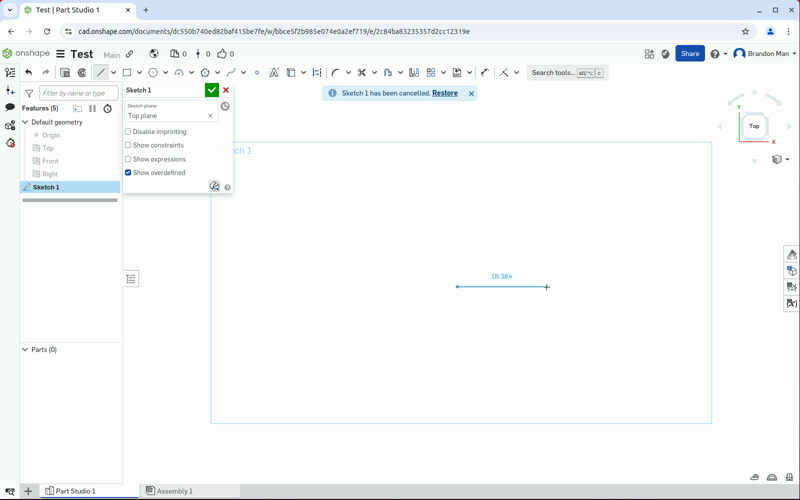
key_down(shift)
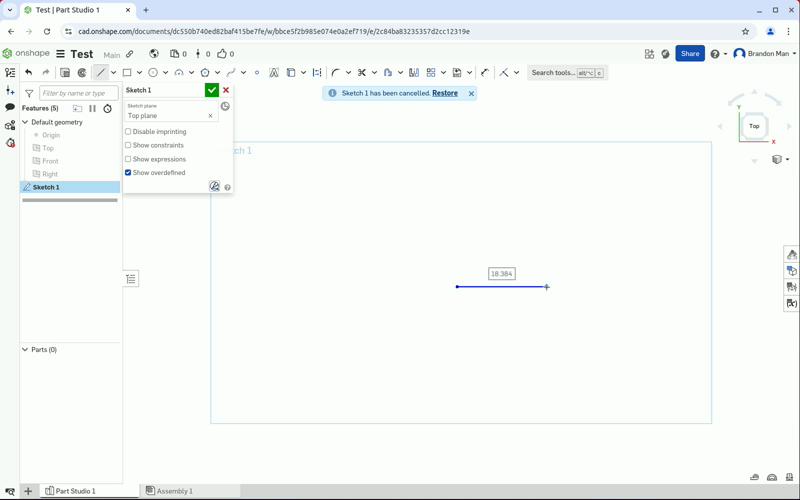
mouse_move(546, 170)
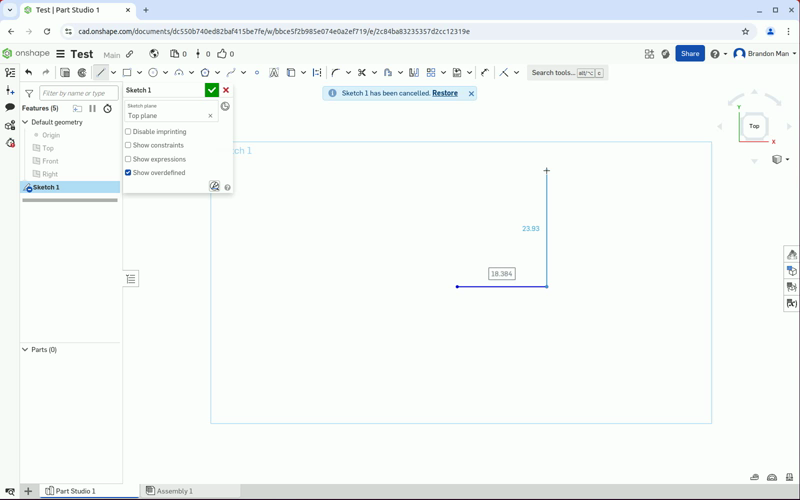
click(546, 170)
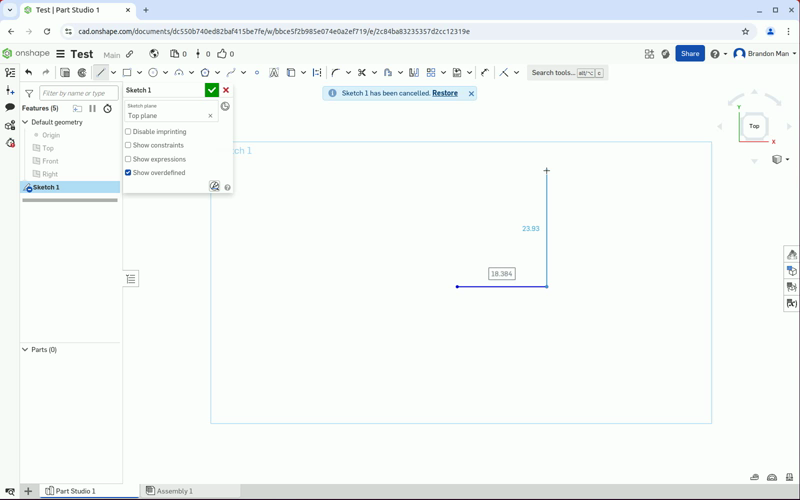
key_up(shift)
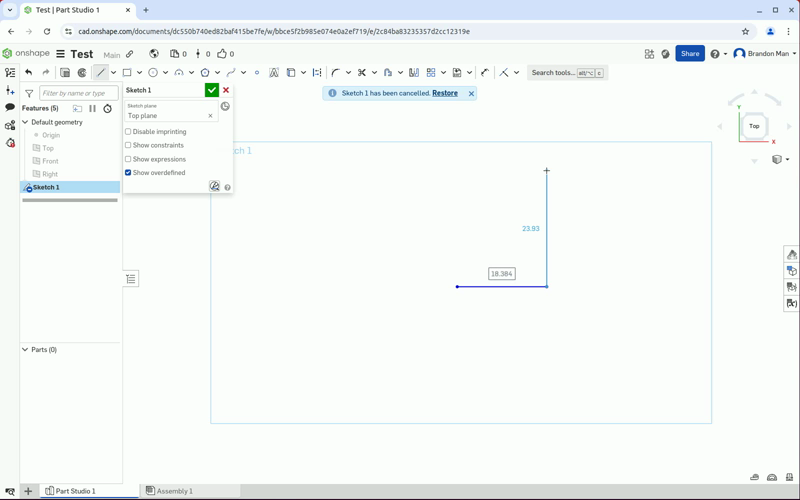
key_down(shift)
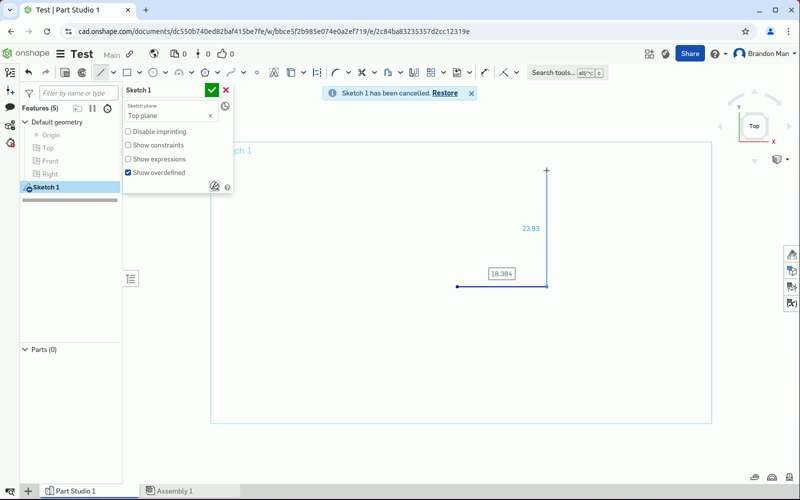
mouse_move(457, 170)
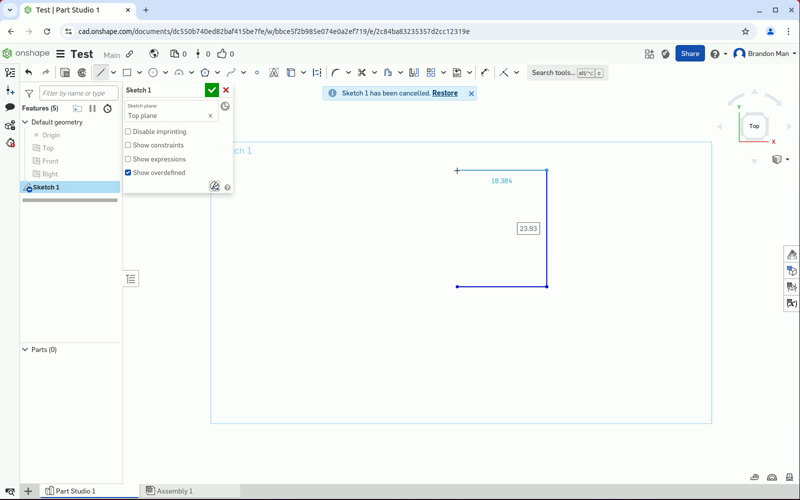
click(457, 170)
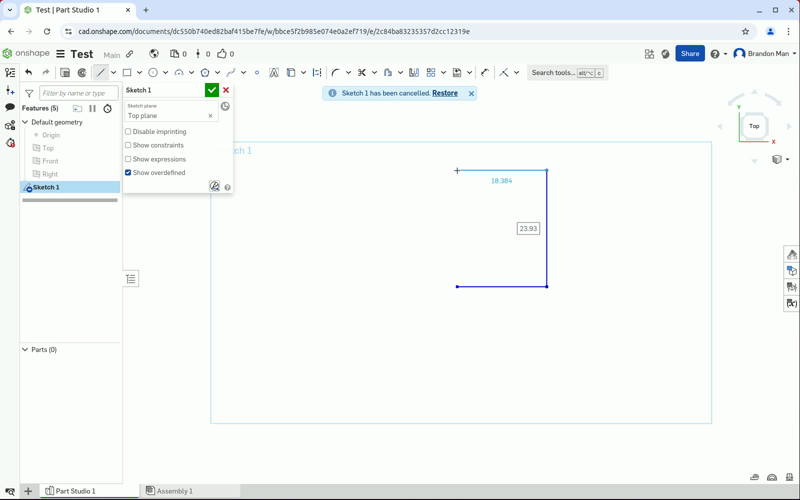
key_up(shift)
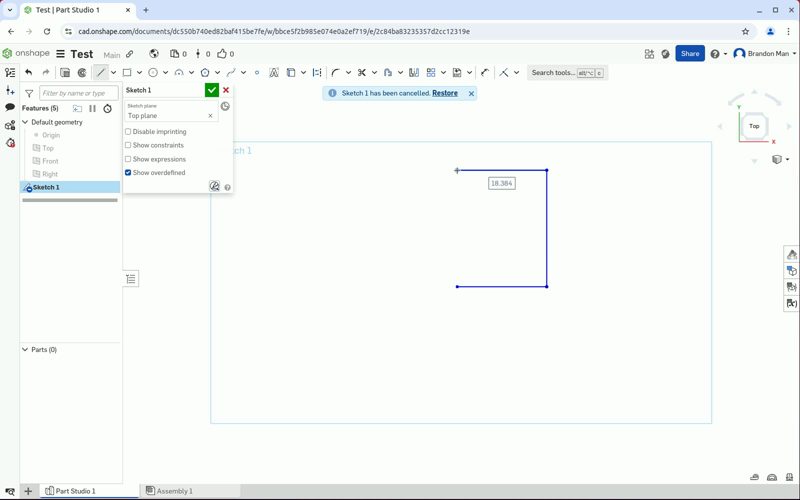
key_down(shift)
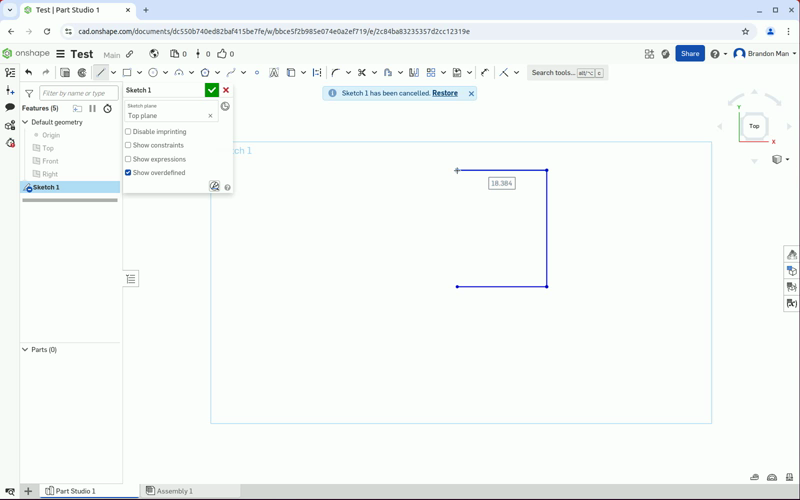
mouse_move(457, 286)
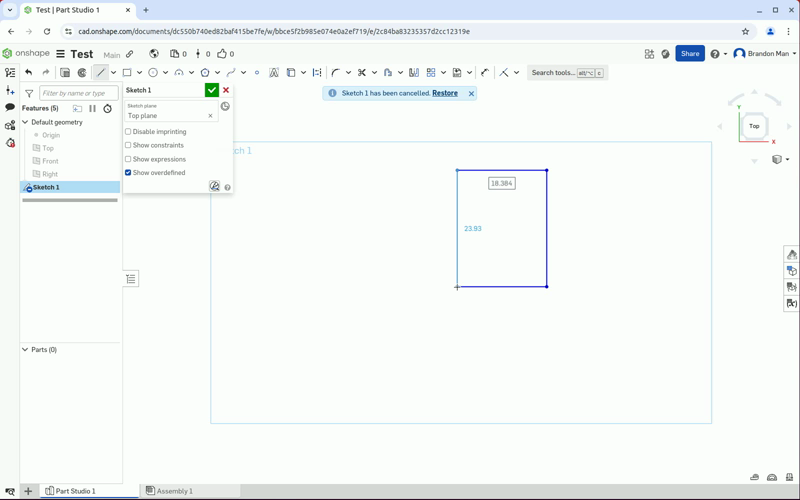
key_up(shift)
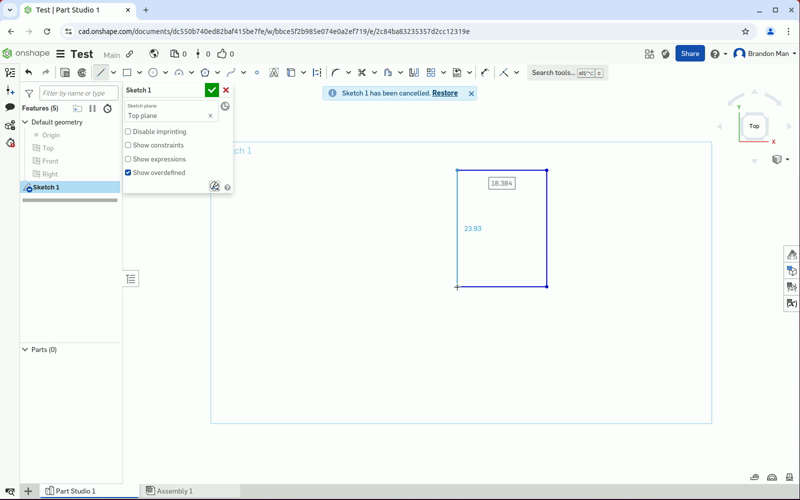
click(457, 286)
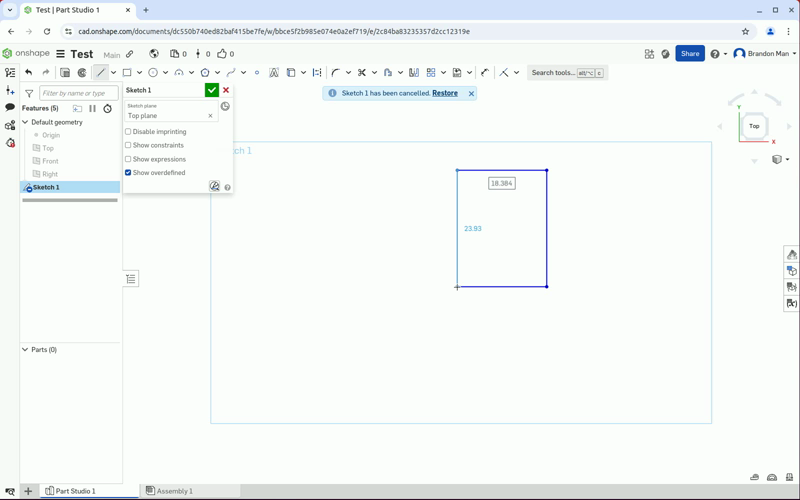
key(esc)
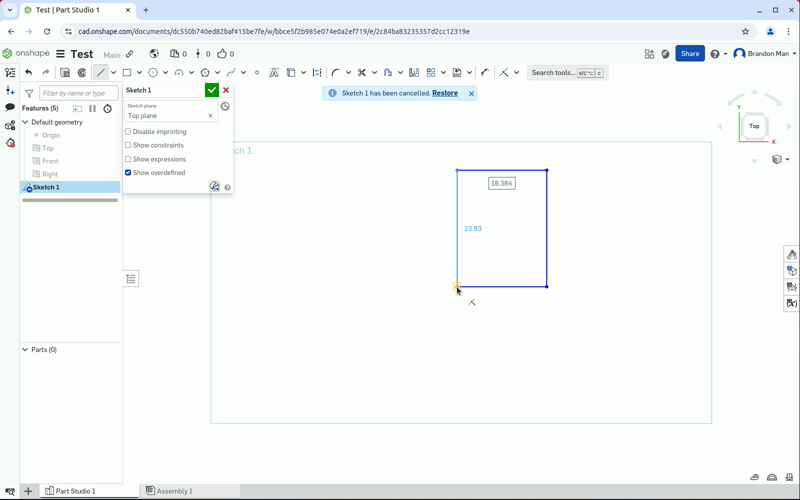
mouse_move(495, 187)
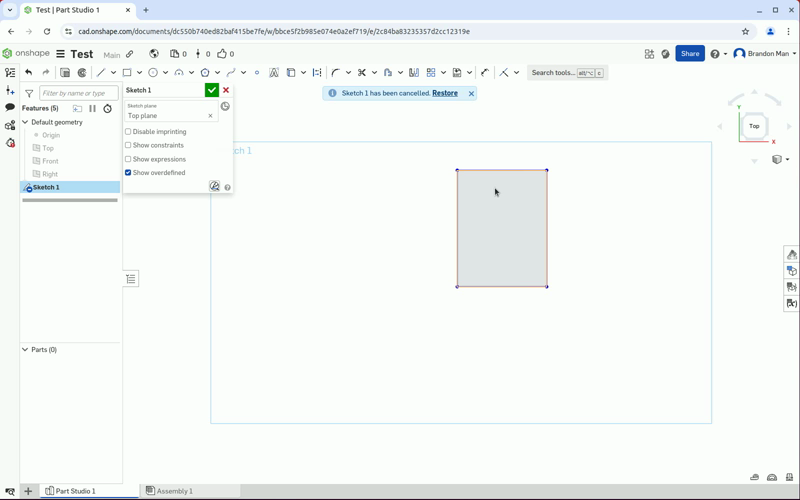
click(495, 187)
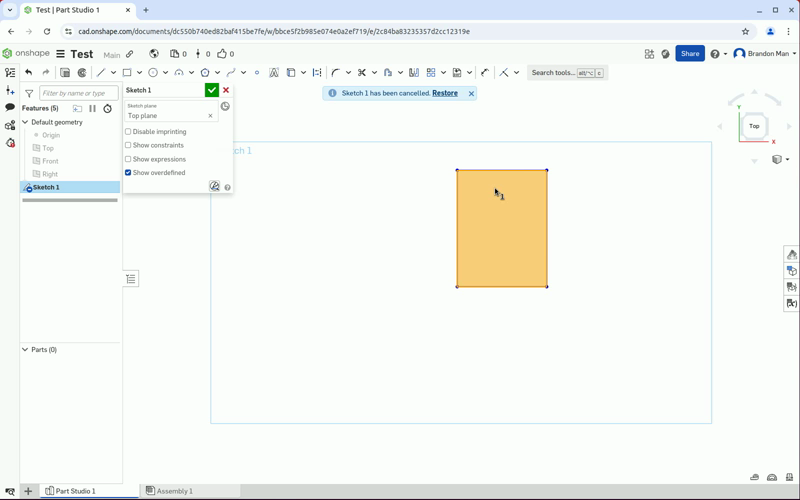
mouse_move(73, 352)
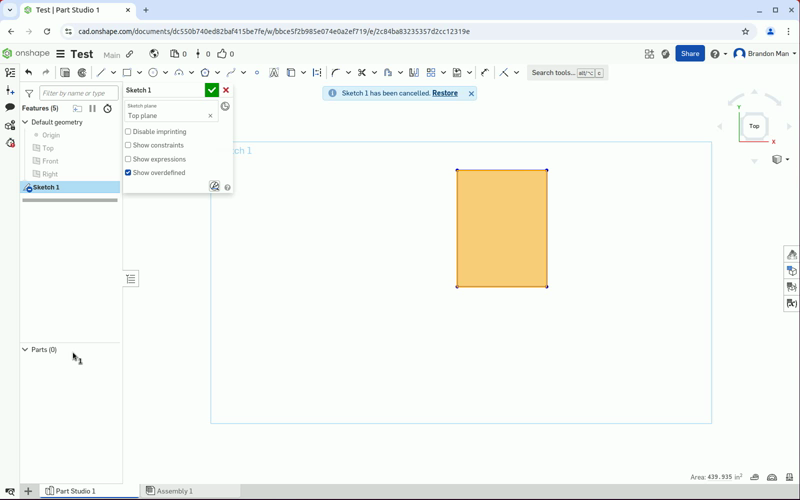
key(shift+y)
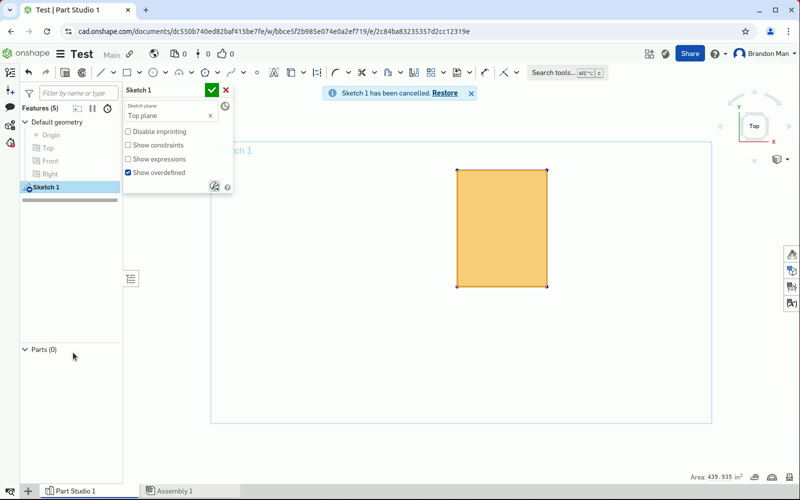
key(shift+e)
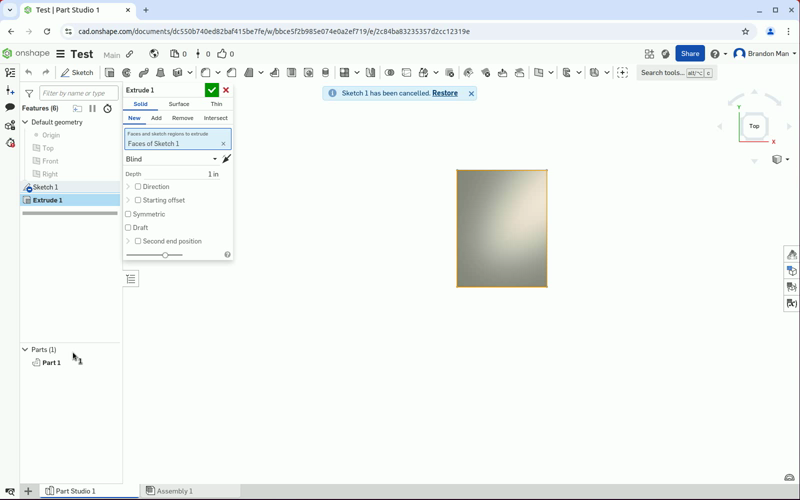
mouse_move(143, 106)
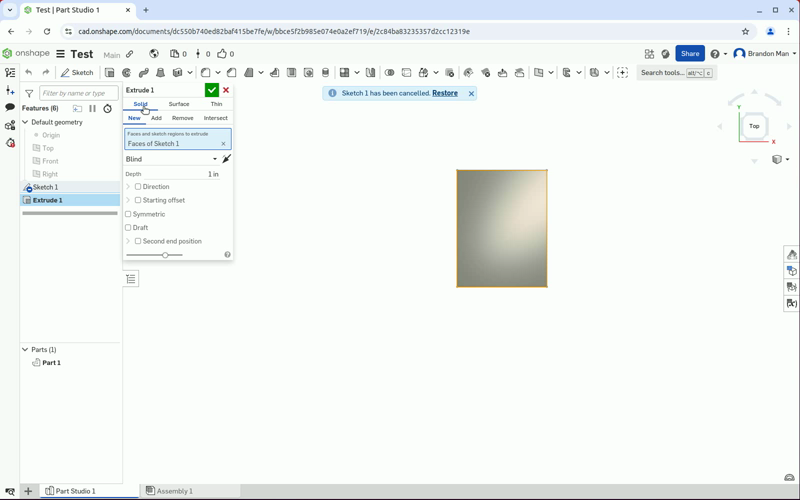
click(143, 106)
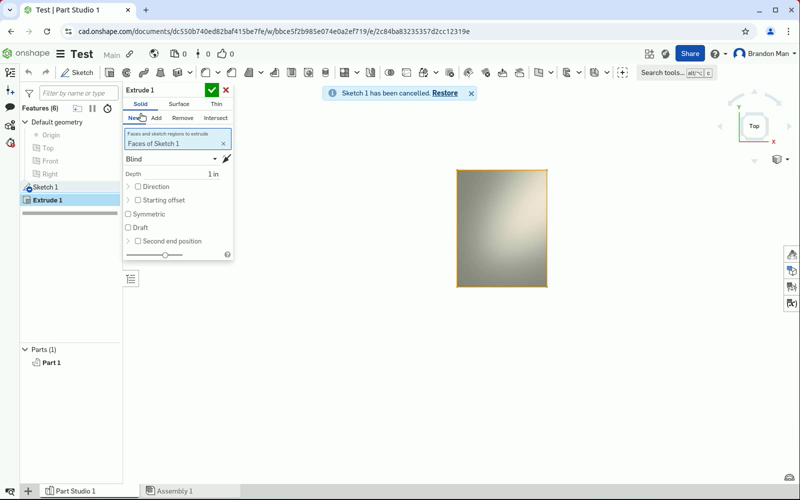
mouse_move(137, 120)
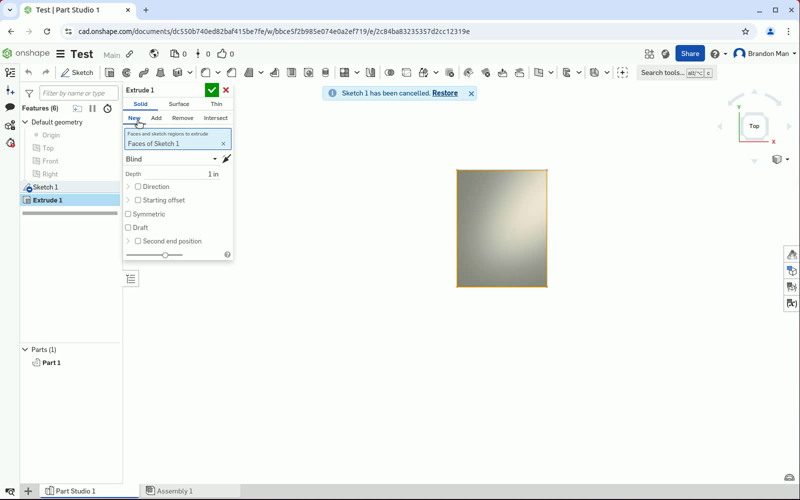
click(137, 120)
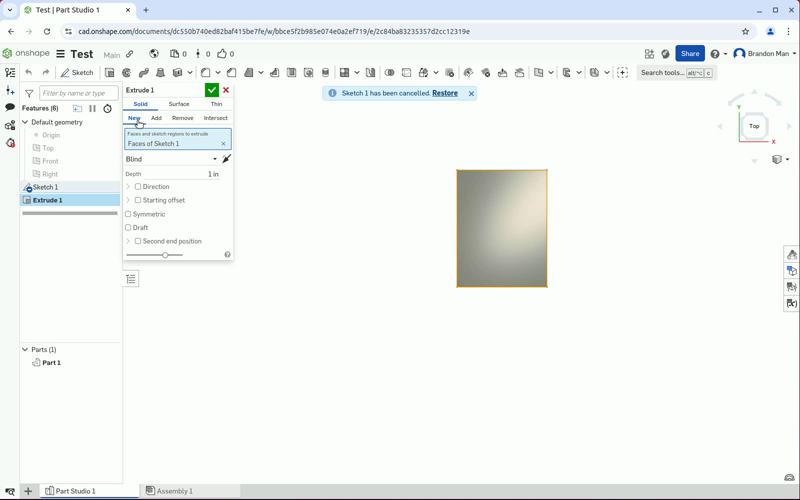
key(tab, 4)
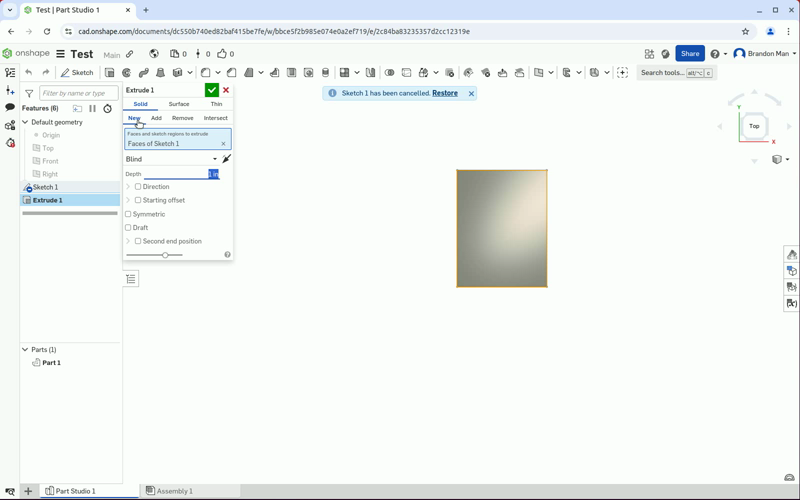
text(6.499)
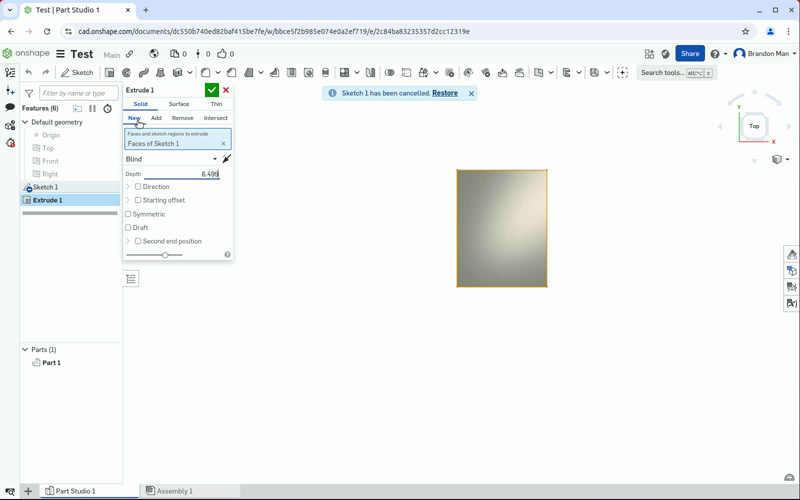
key(enter)
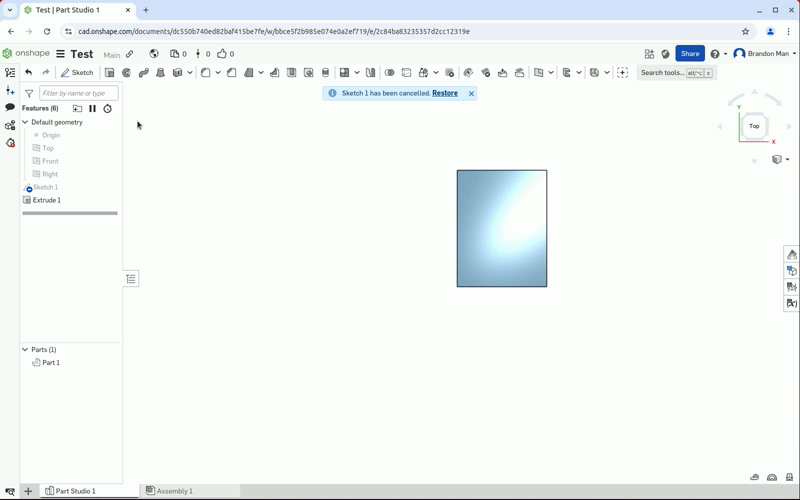
key(shift+h)
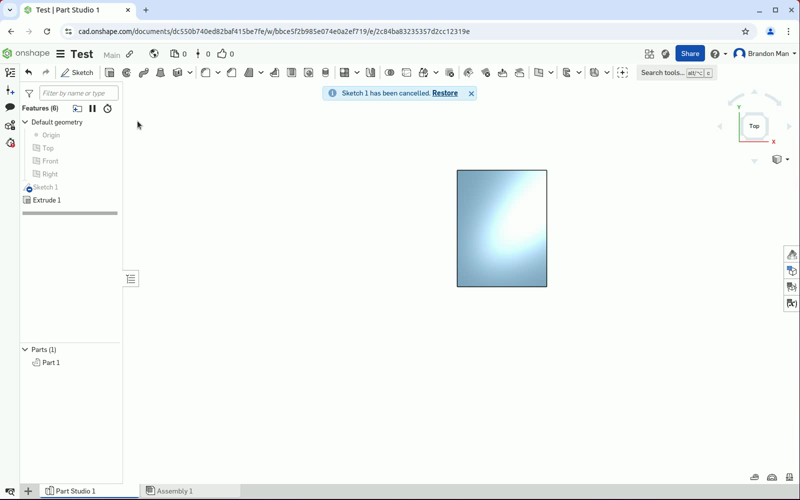
key(shift+h)
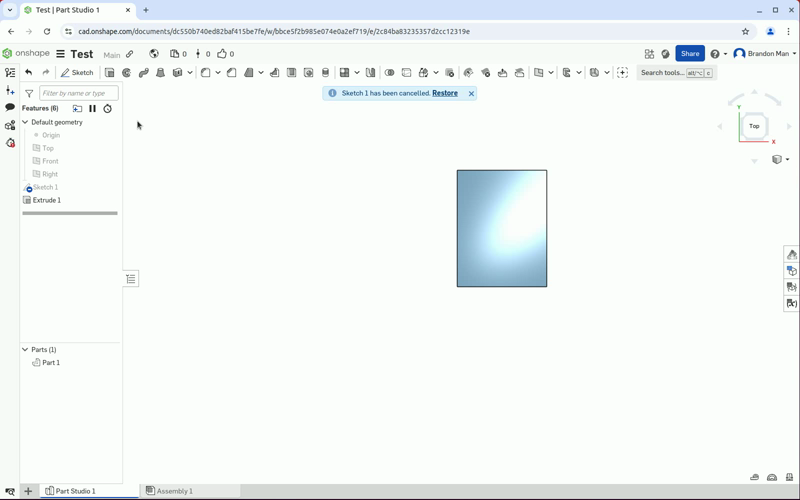
mouse_move(73, 189)
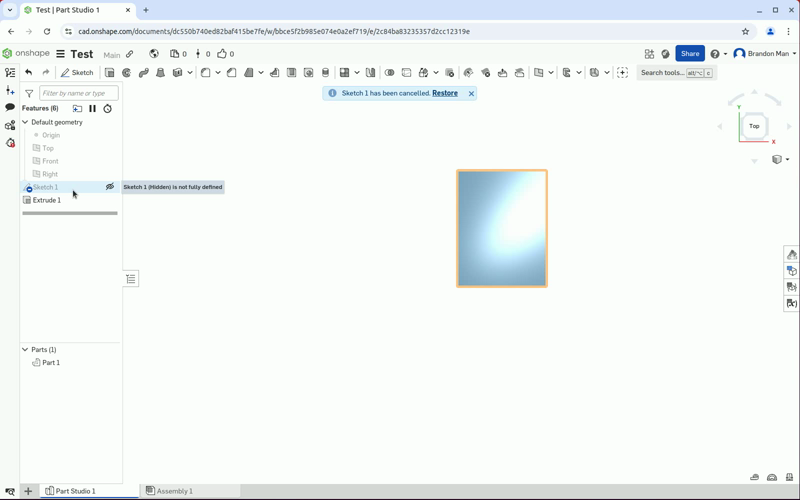
click(73, 189)
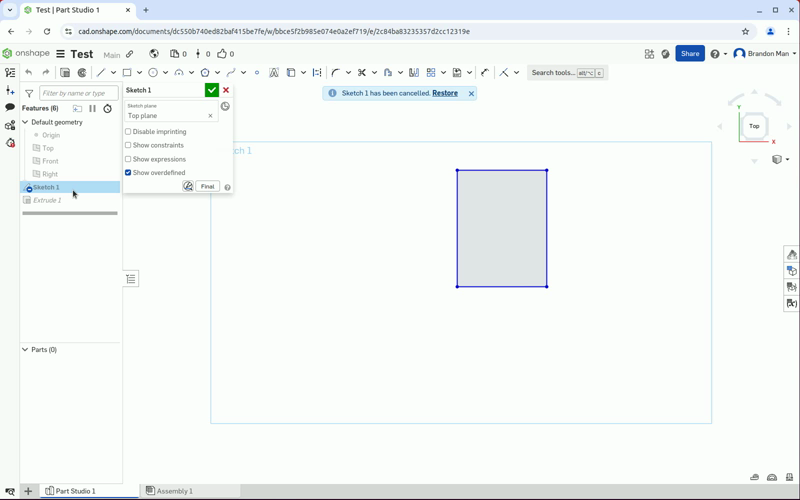
mouse_move(229, 92)
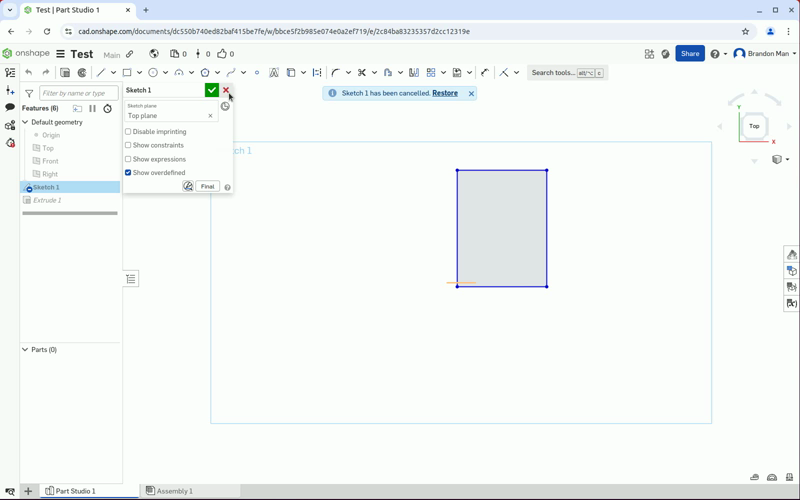
click(229, 92)
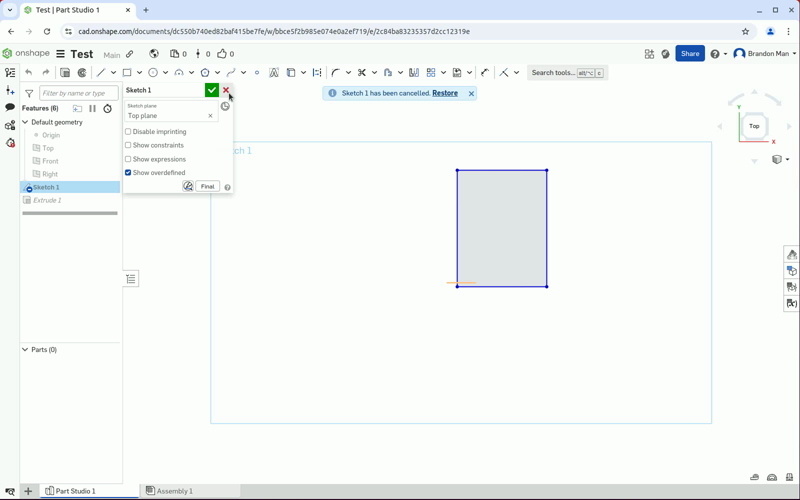
key(shift+s)
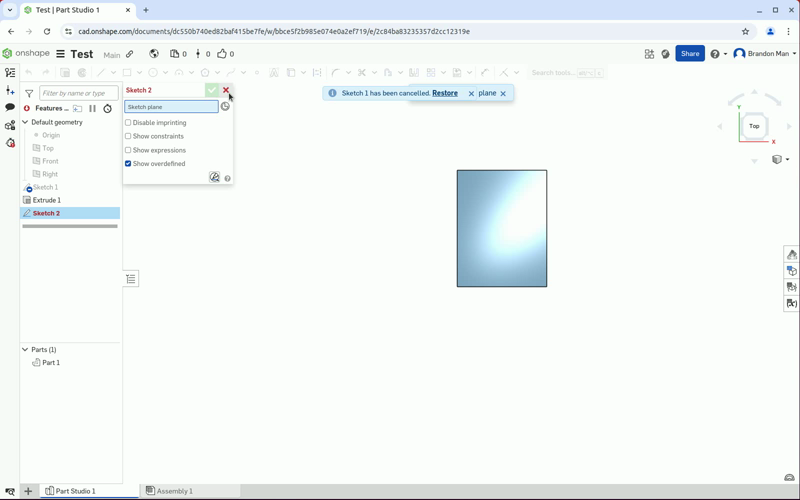
mouse_move(73, 150)
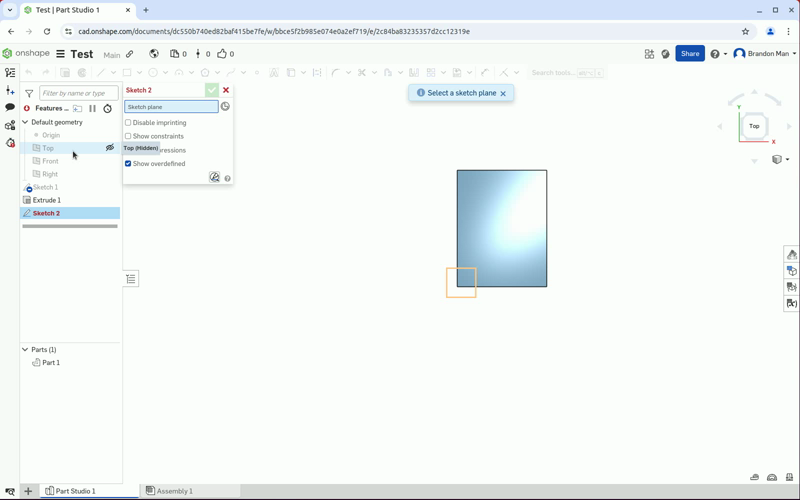
click(73, 150)
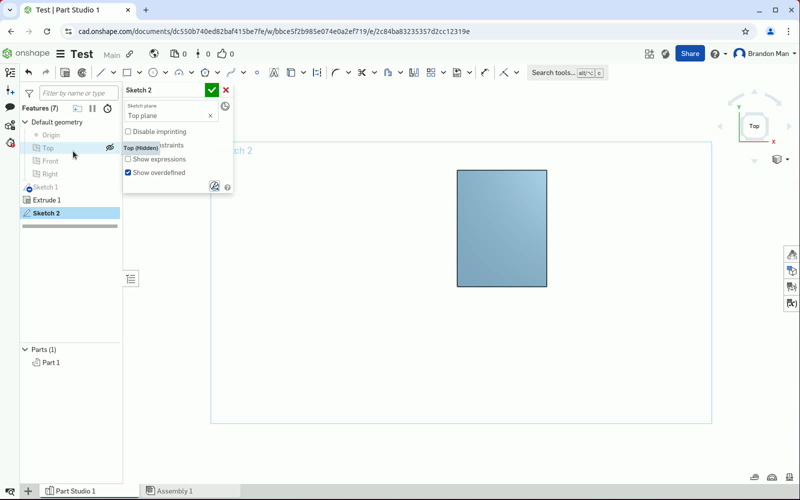
mouse_move(73, 352)
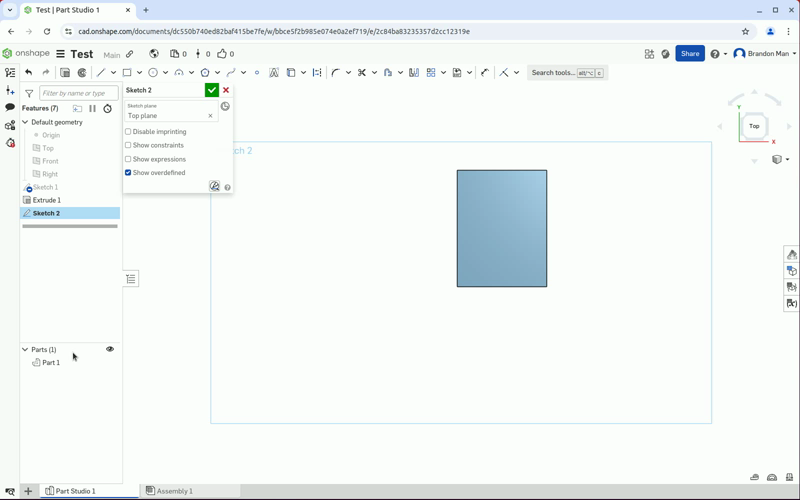
key(y)
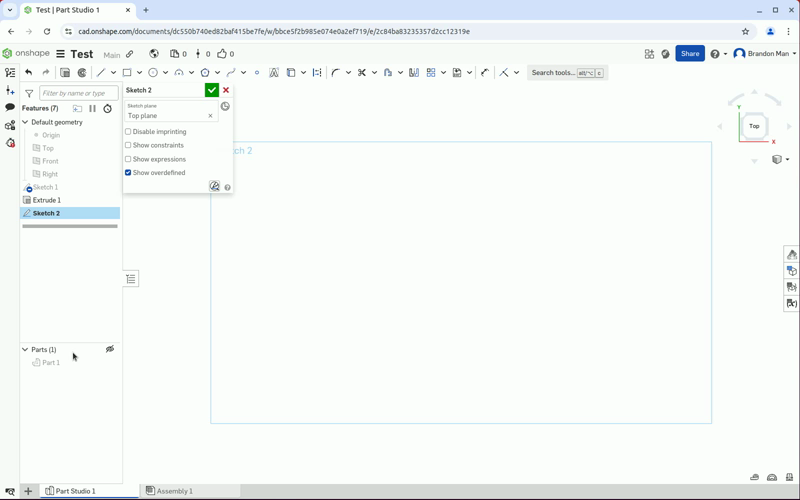
key(l)
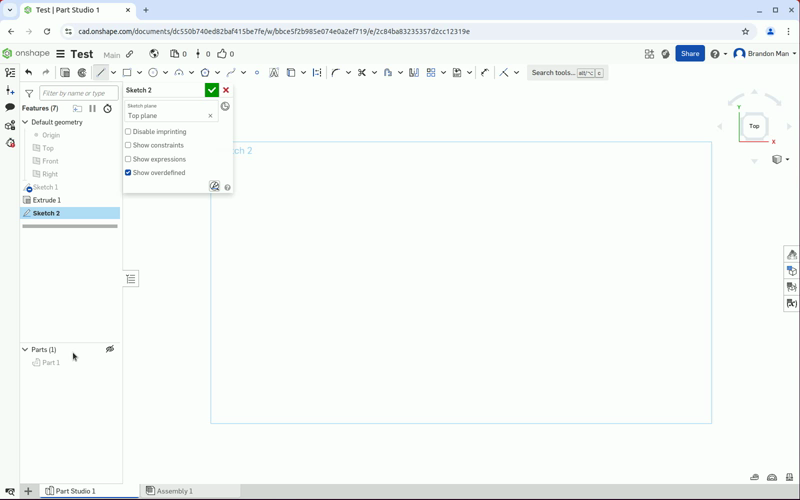
key_down(shift)
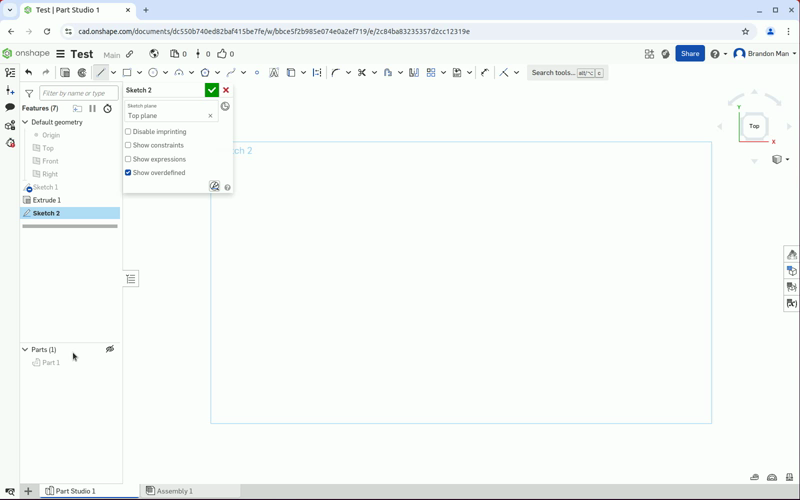
mouse_move(460, 282)
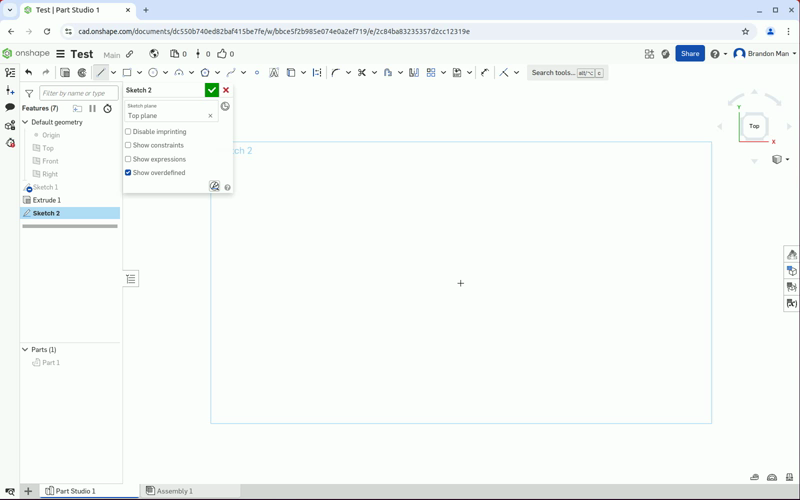
click(460, 282)
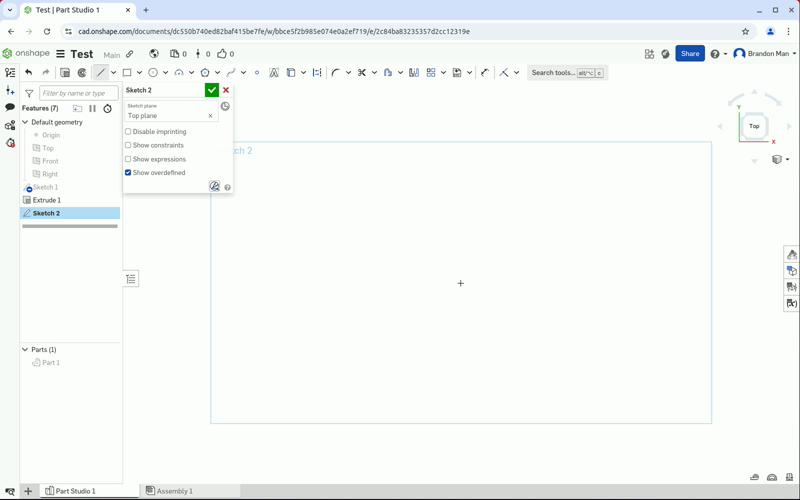
key_up(shift)
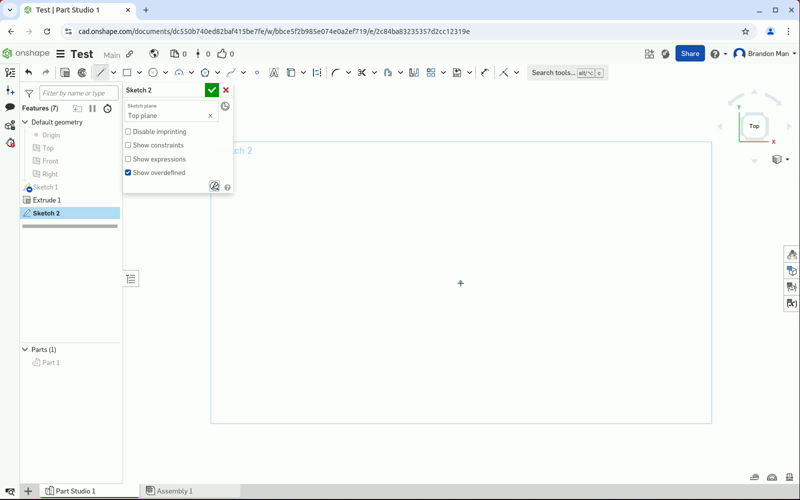
key_down(shift)
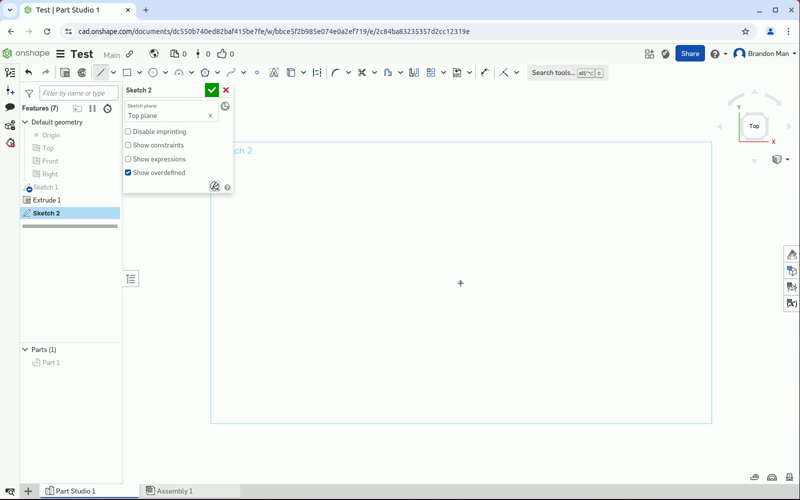
mouse_move(543, 282)
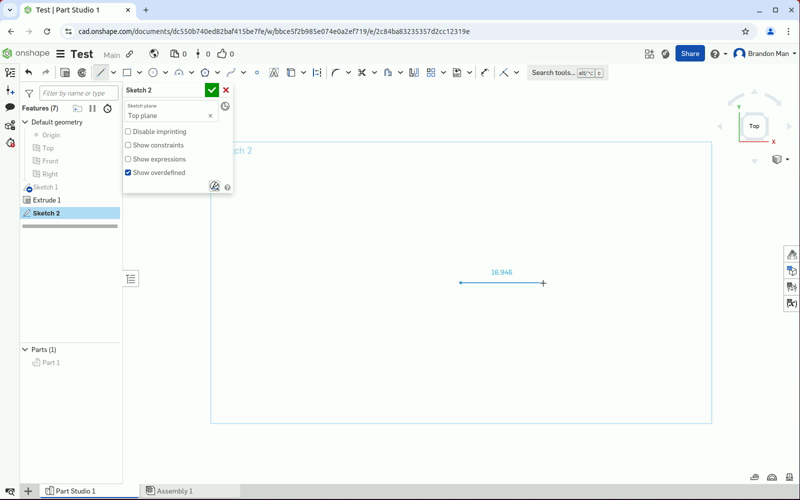
click(543, 282)
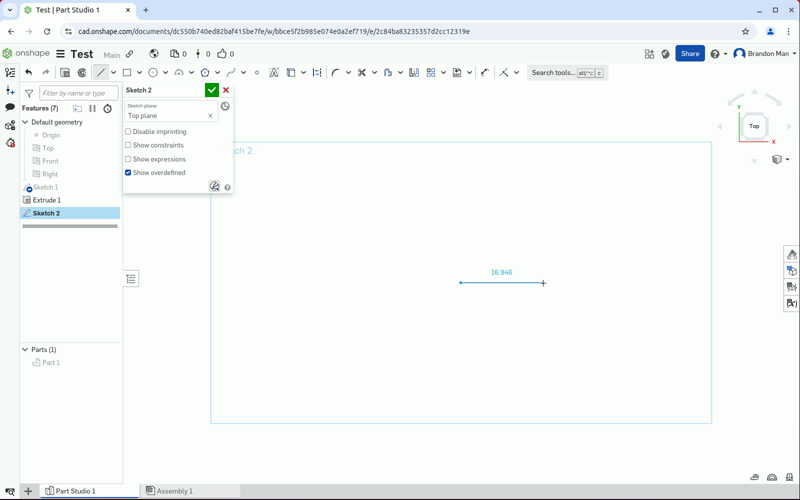
key_up(shift)
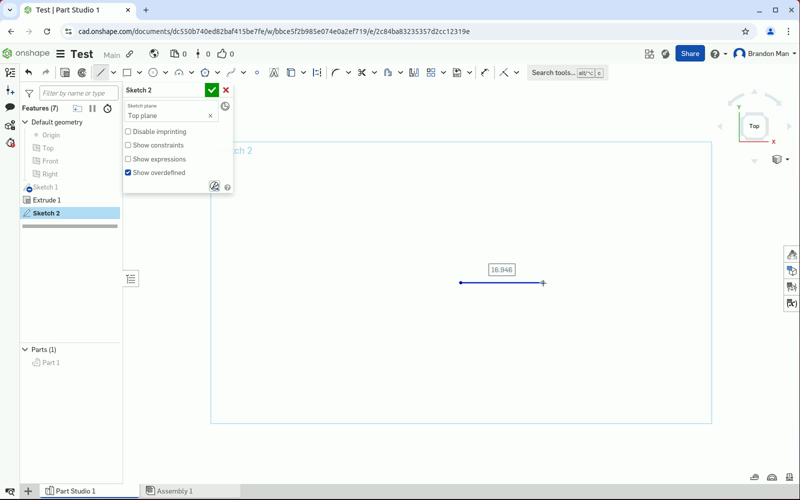
key_down(shift)
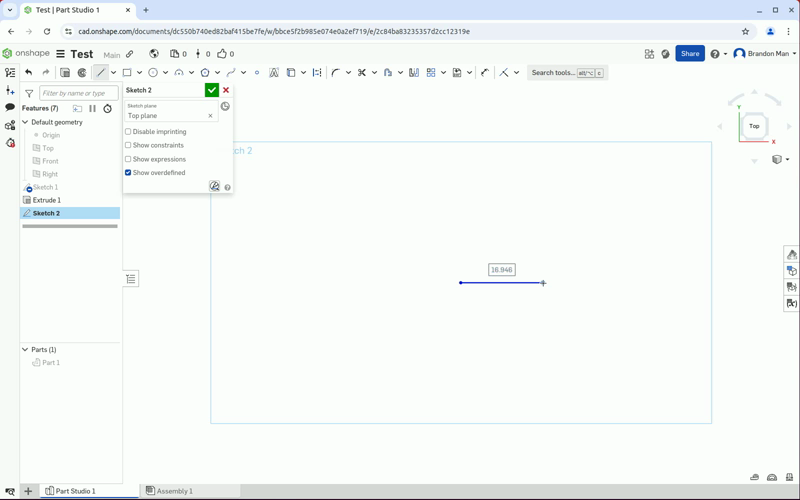
mouse_move(543, 174)
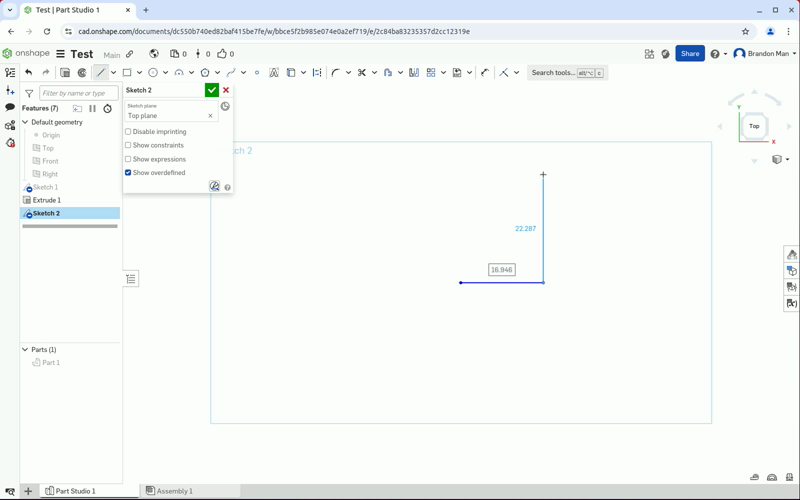
click(543, 174)
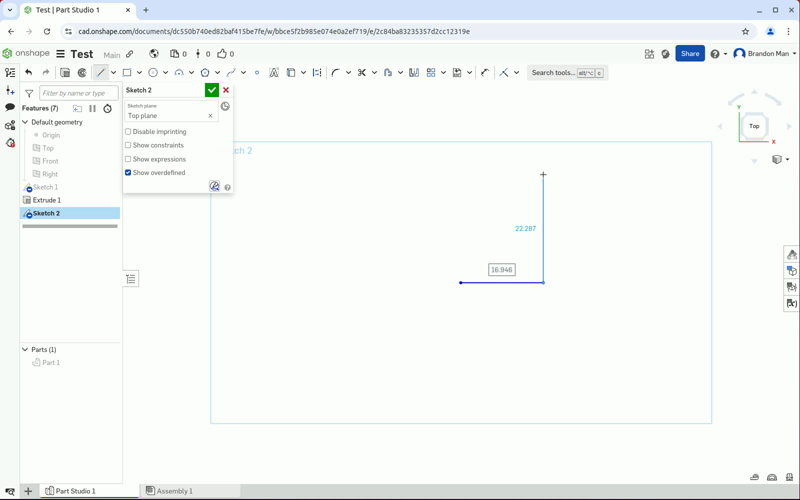
key_up(shift)
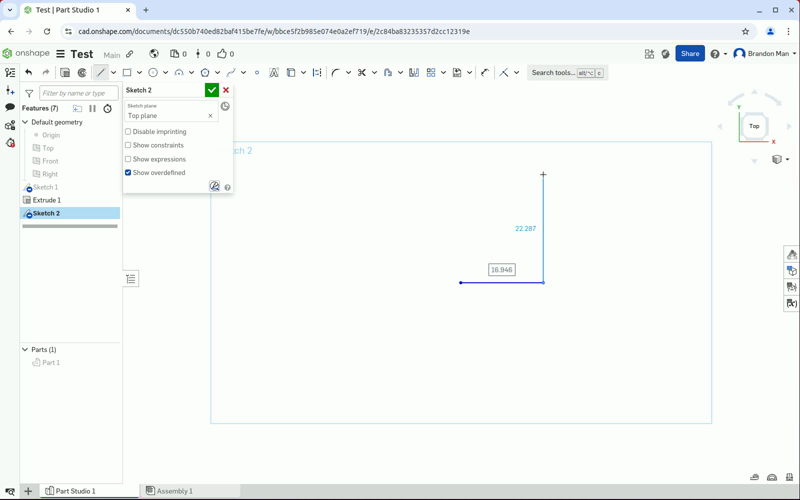
key_down(shift)
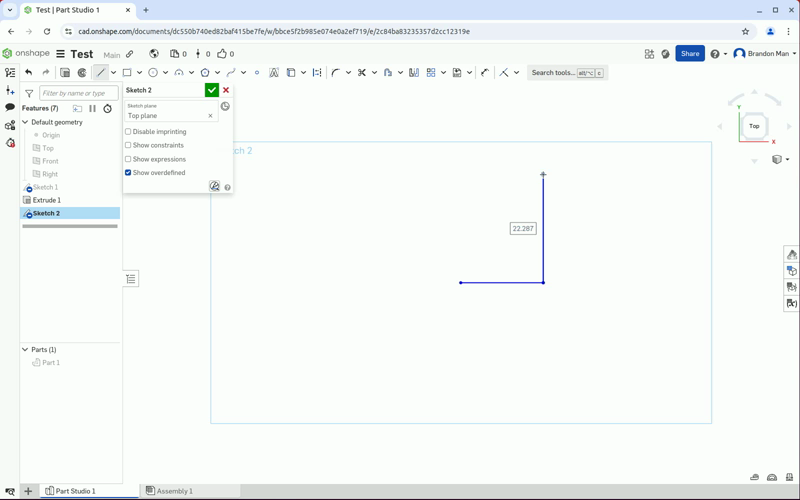
mouse_move(460, 174)
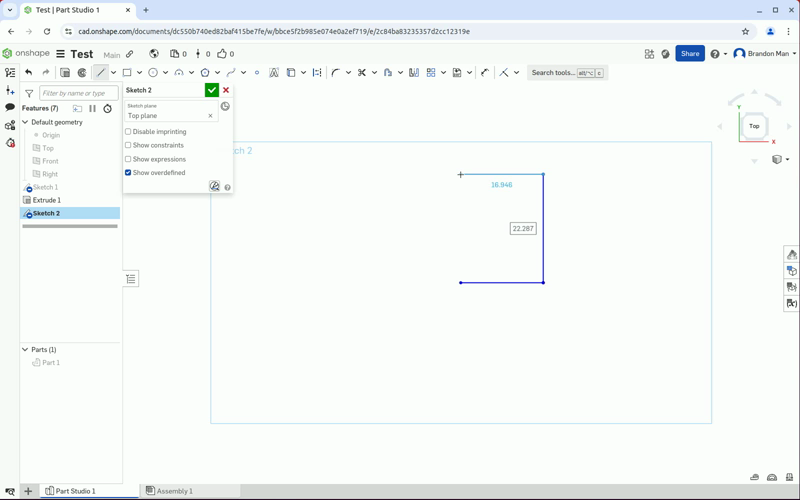
click(460, 174)
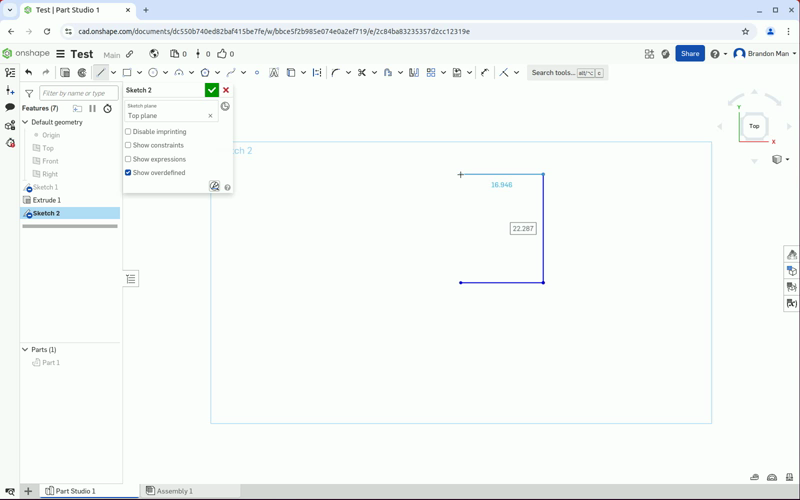
key_up(shift)
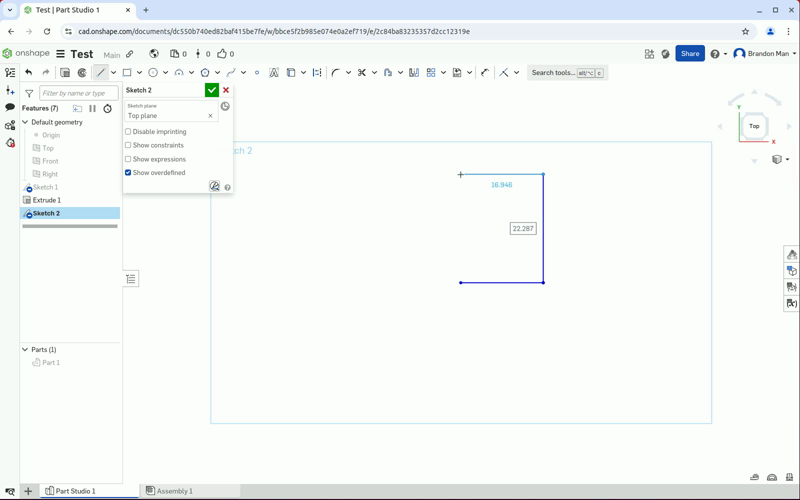
key_down(shift)
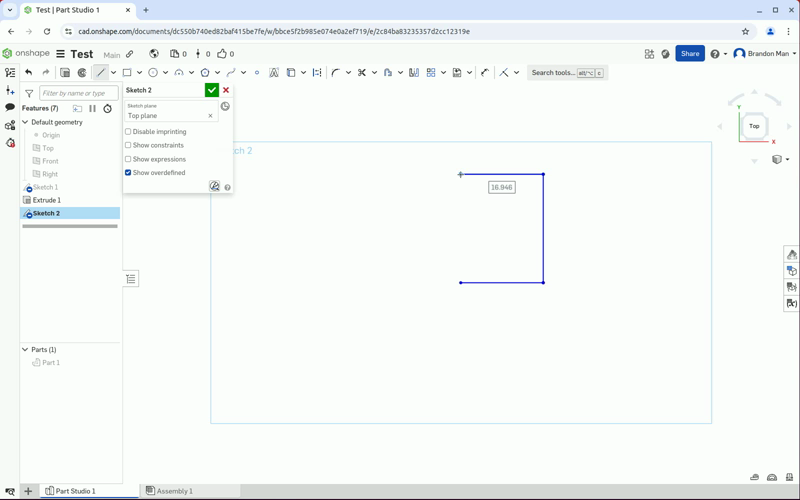
mouse_move(460, 282)
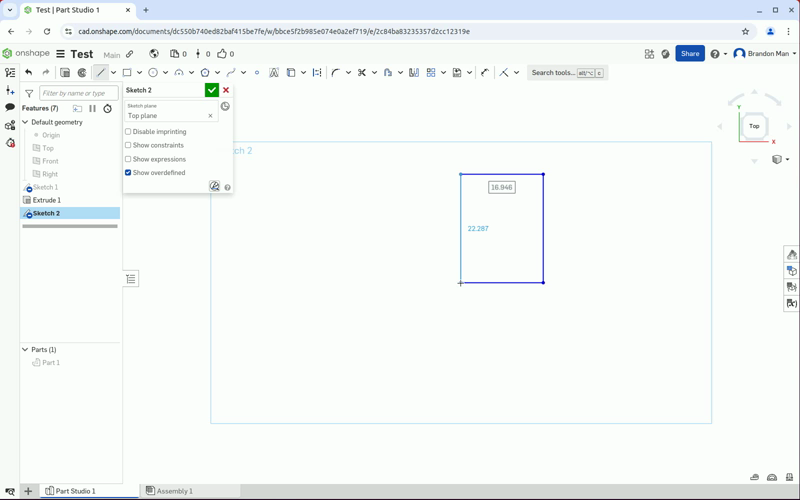
key_up(shift)
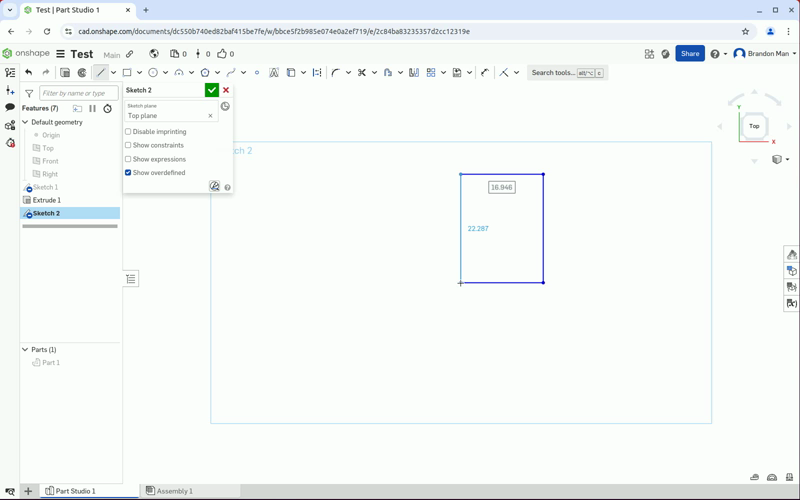
click(460, 282)
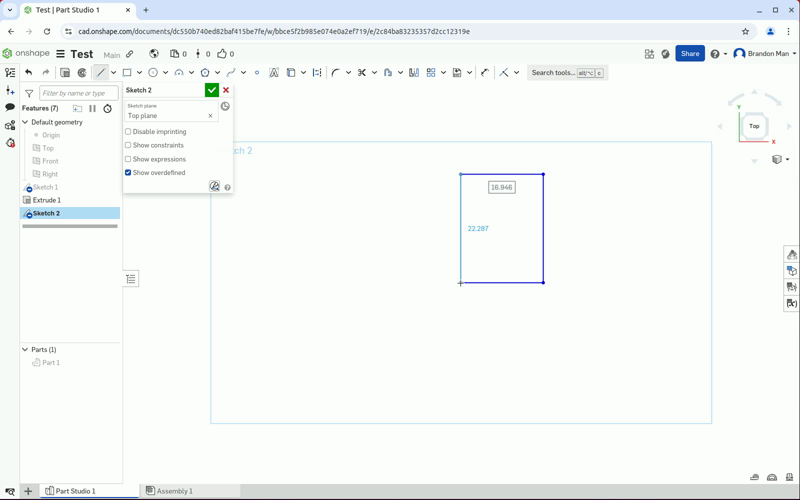
key(esc)
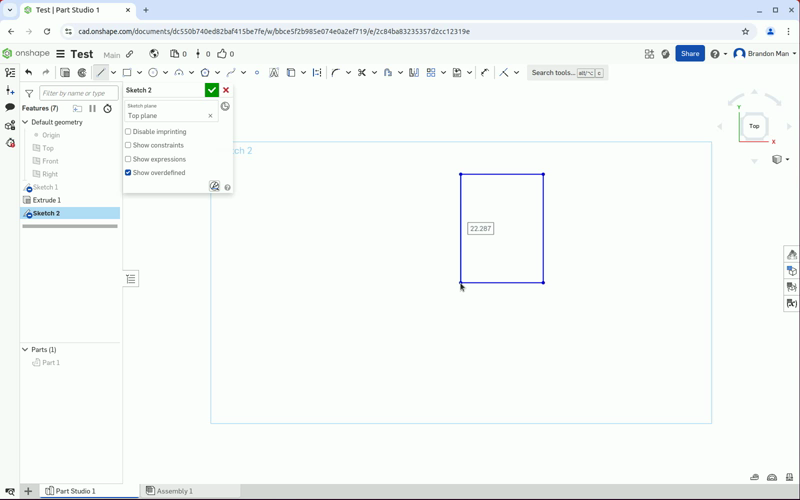
mouse_move(508, 192)
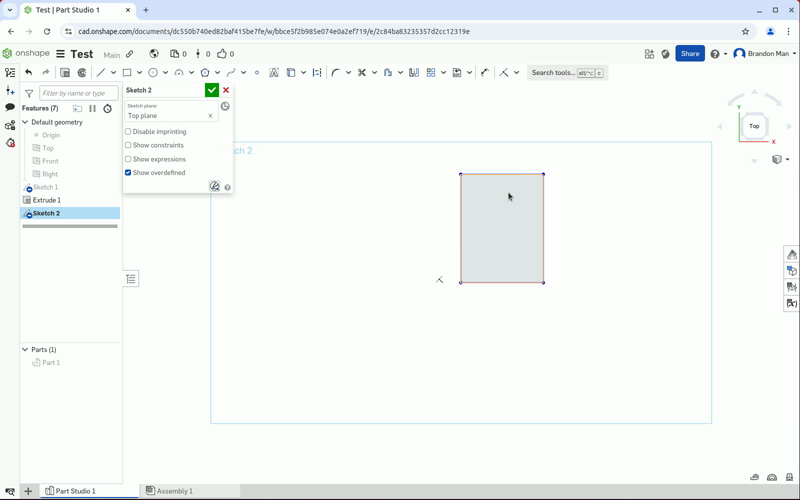
click(508, 192)
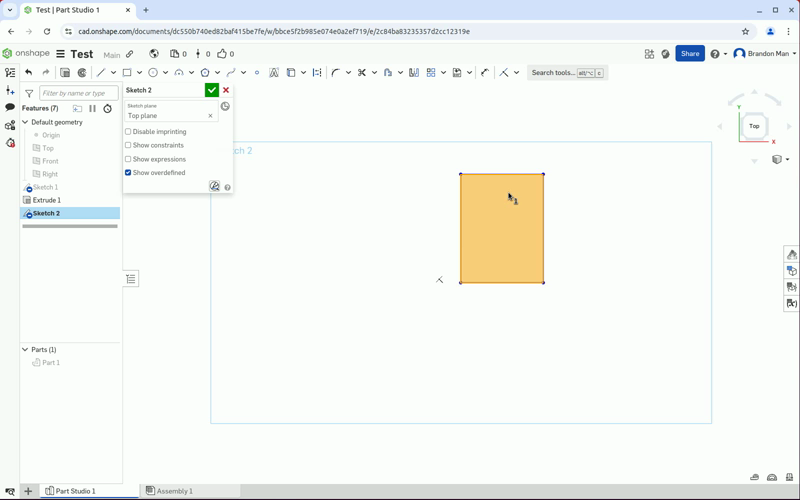
mouse_move(73, 352)
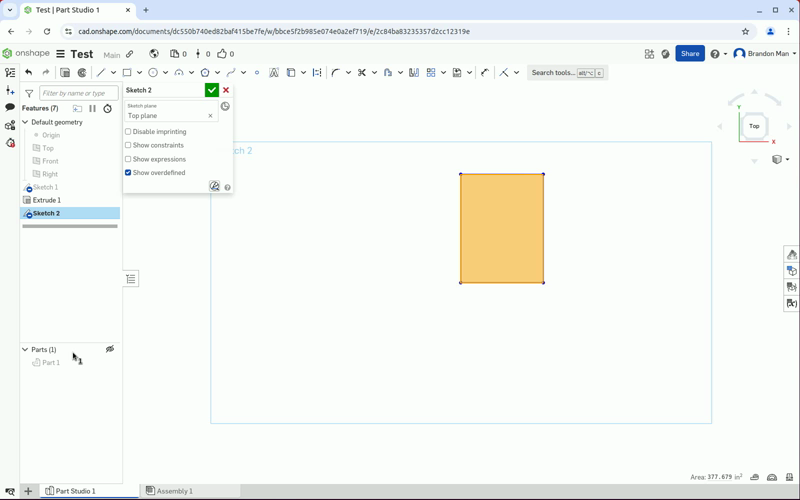
key(shift+y)
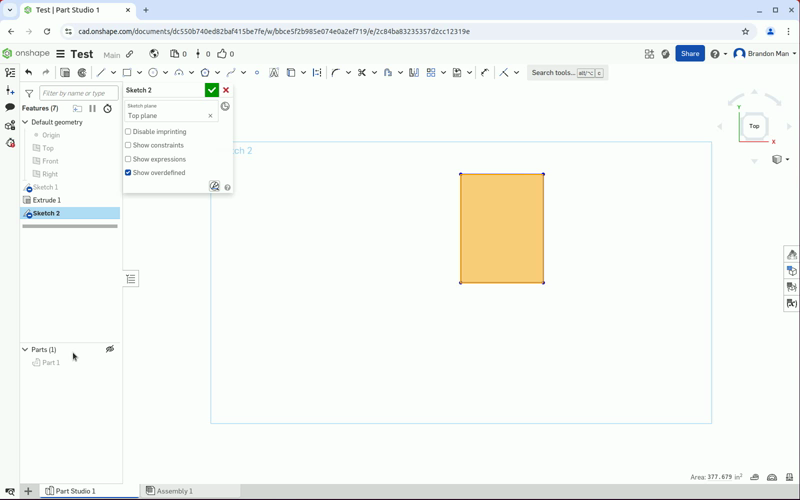
key(shift+e)
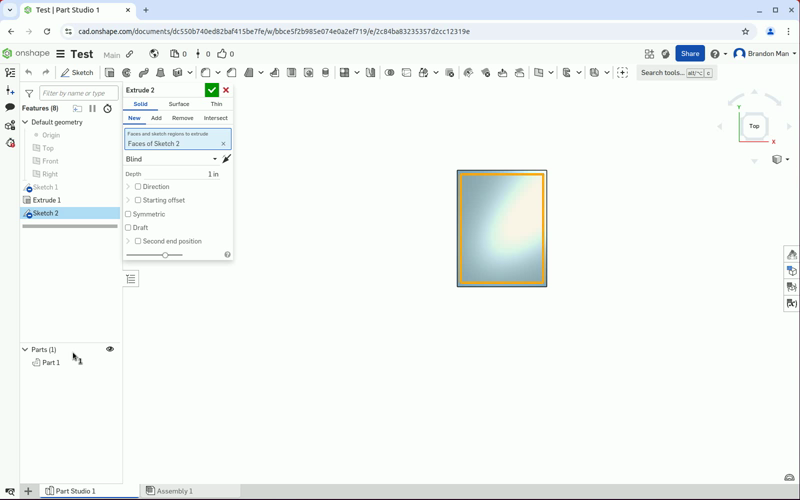
mouse_move(143, 106)
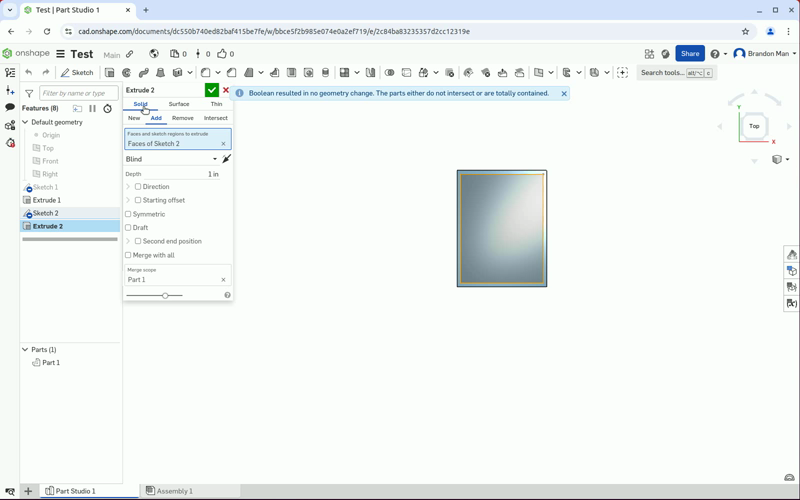
click(143, 106)
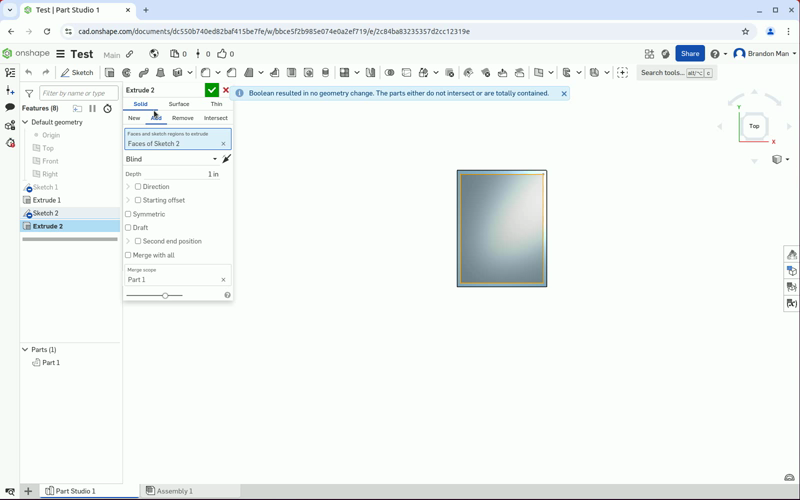
mouse_move(186, 120)
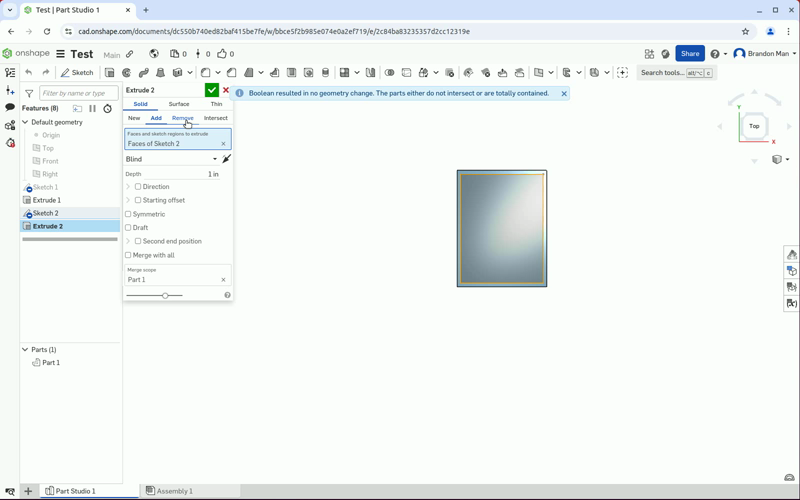
click(186, 120)
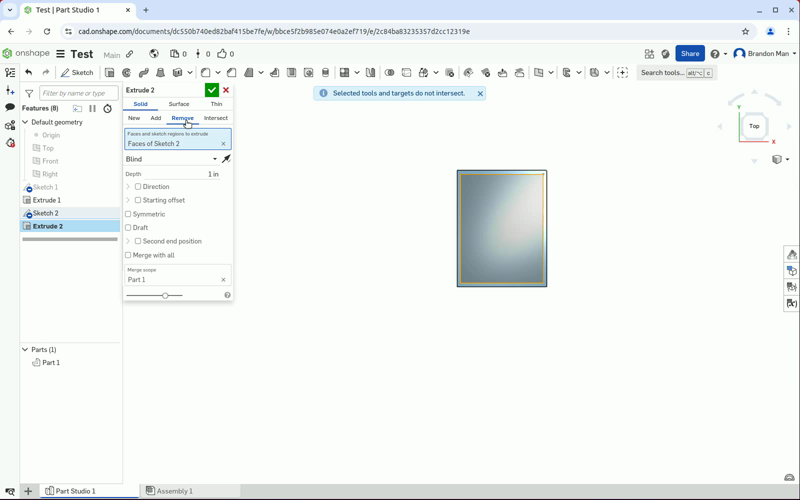
key(tab, 4)
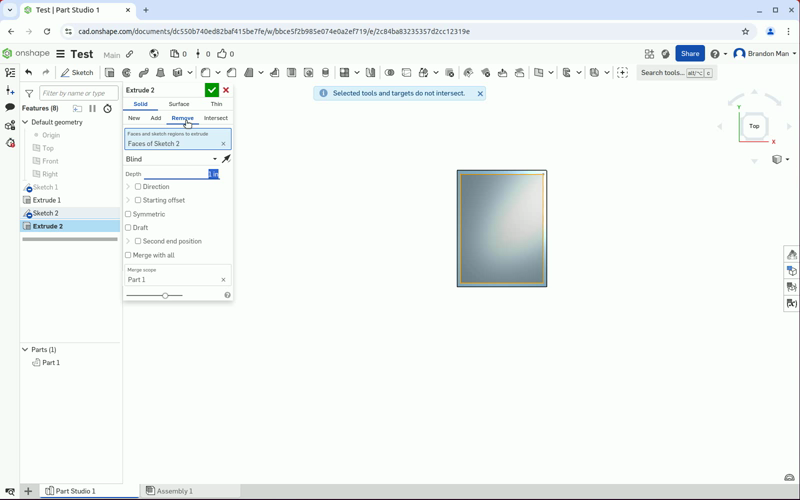
text(-6.018)
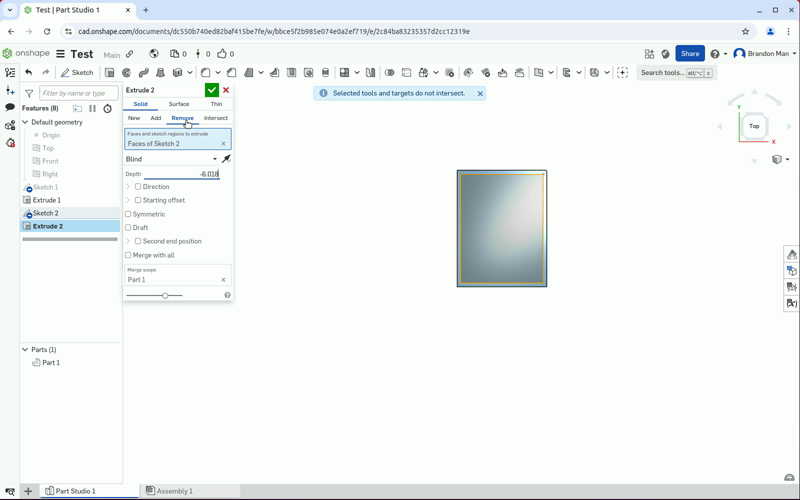
key(tab, 6)
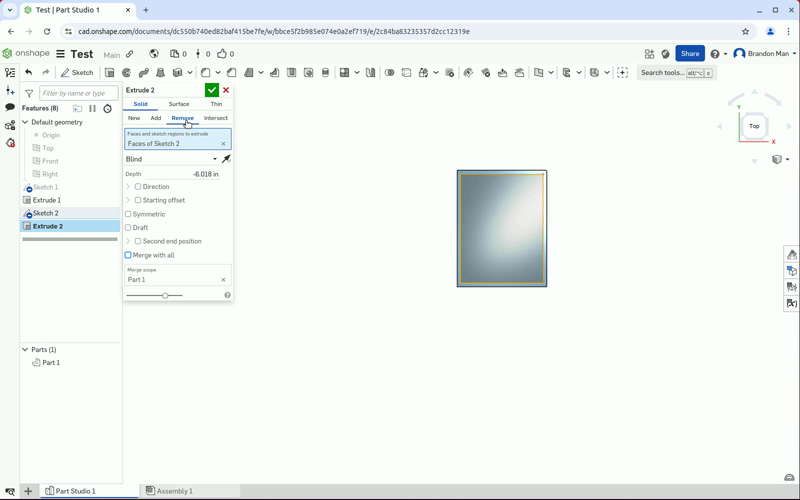
key(space)
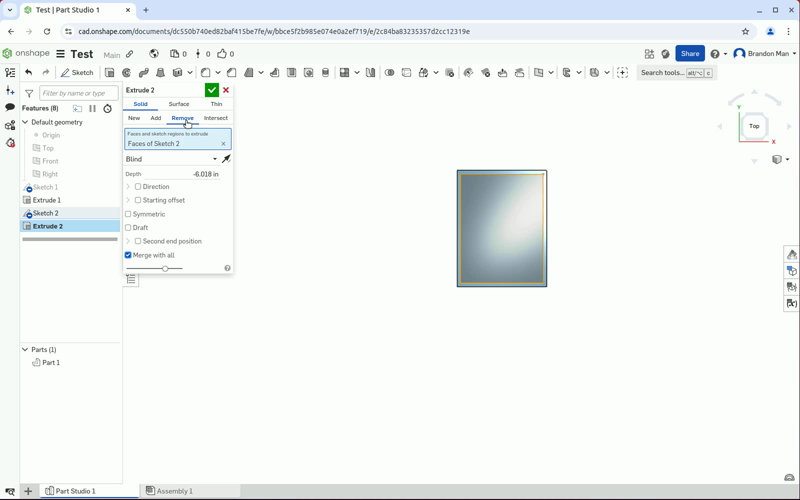
key(enter)
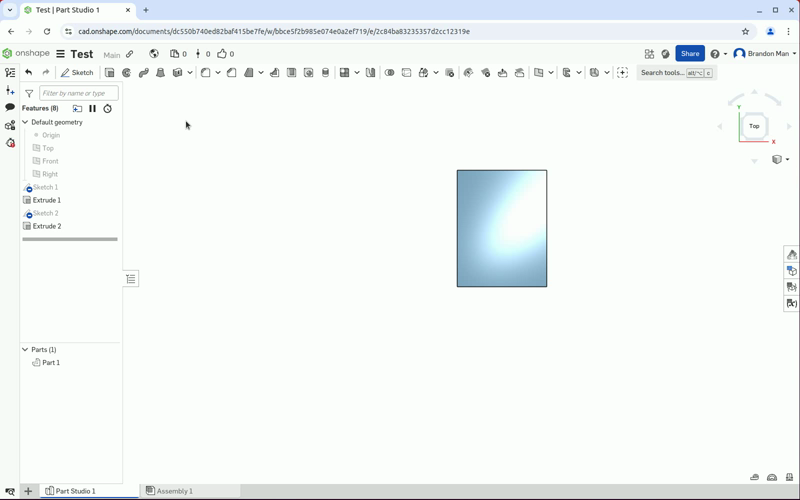
key(shift+h)
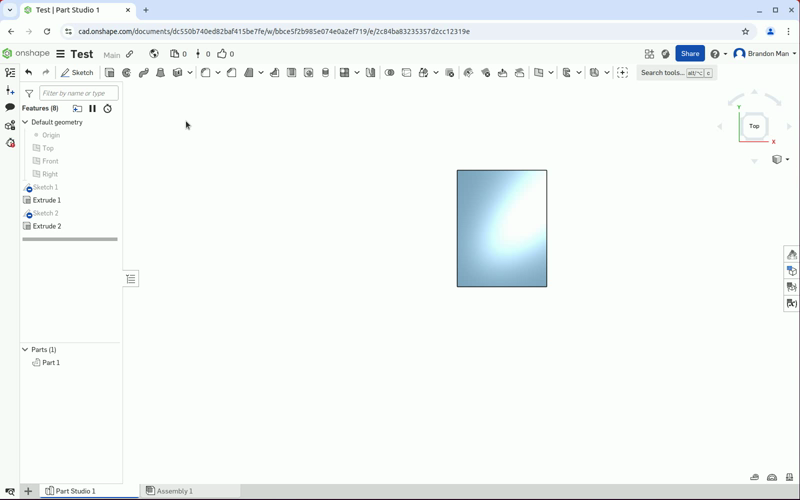
key(shift+h)
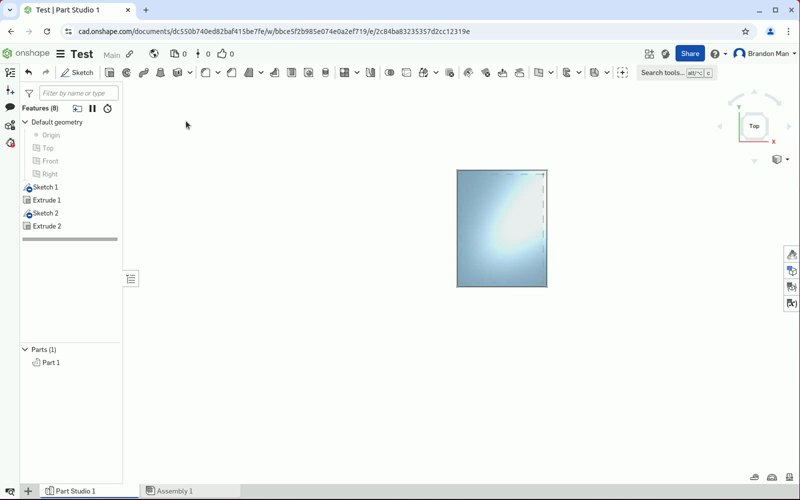
key(shift+7)
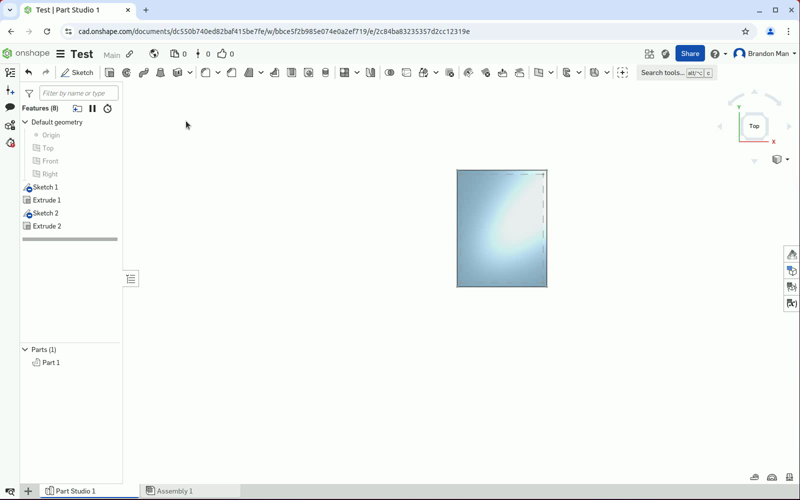
key(up, 3)
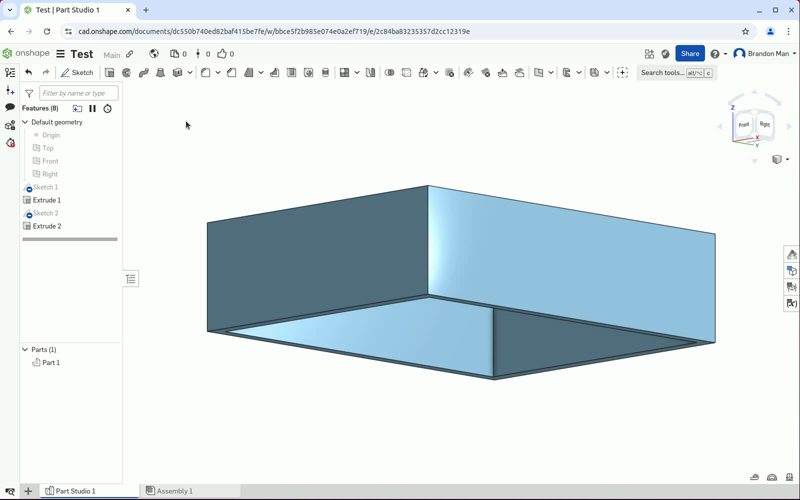
key(left, 3)
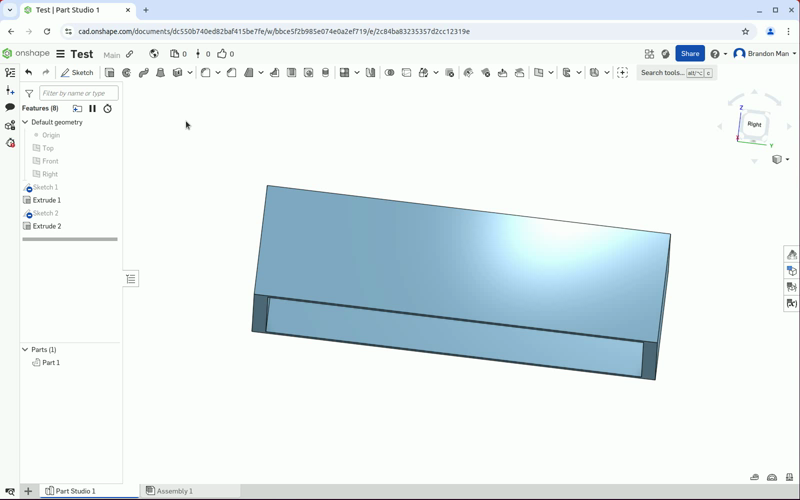
key(right, 3)
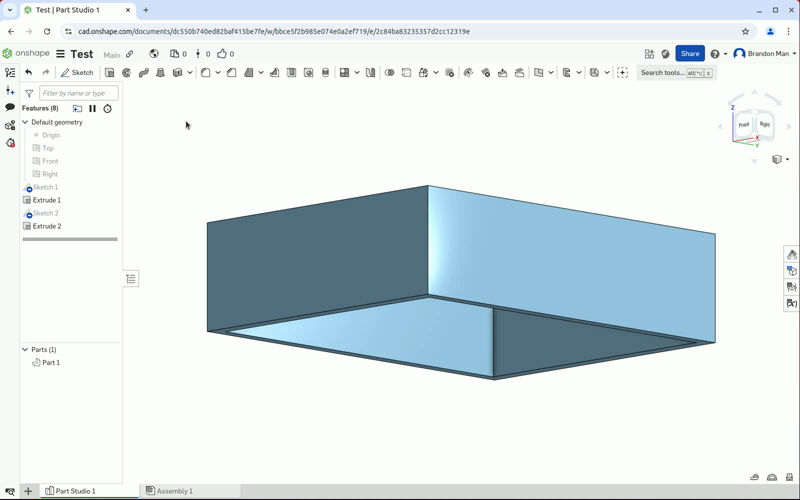
key(down, 3)
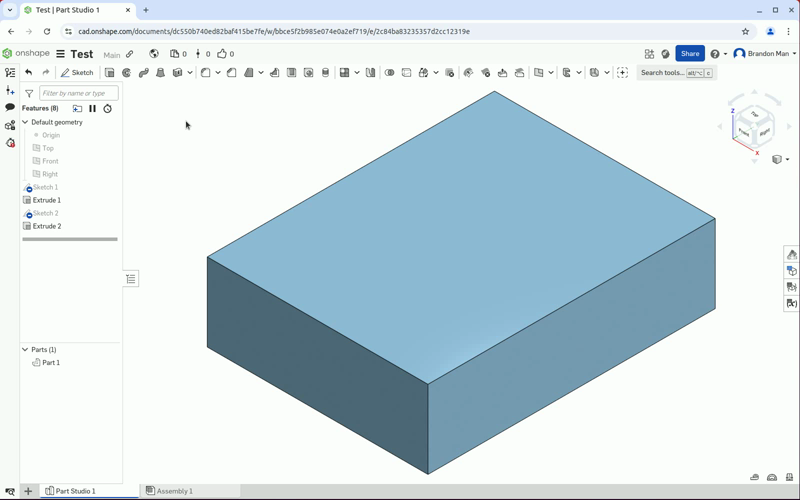
mouse_move(73, 189)
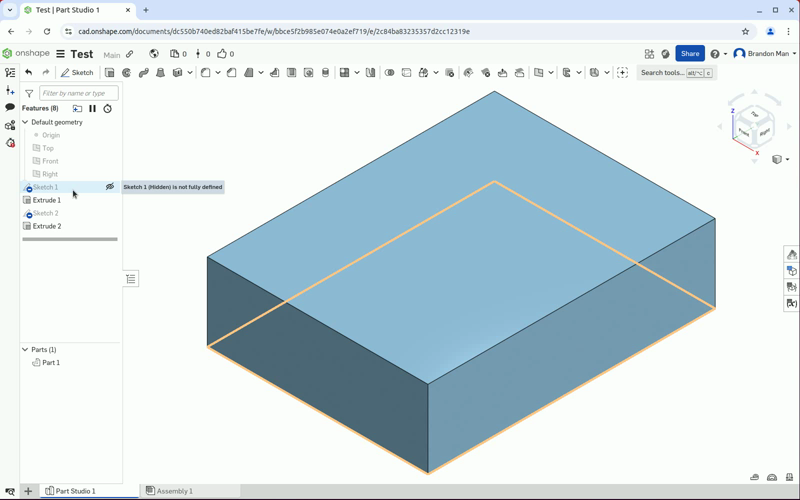
click(73, 189)